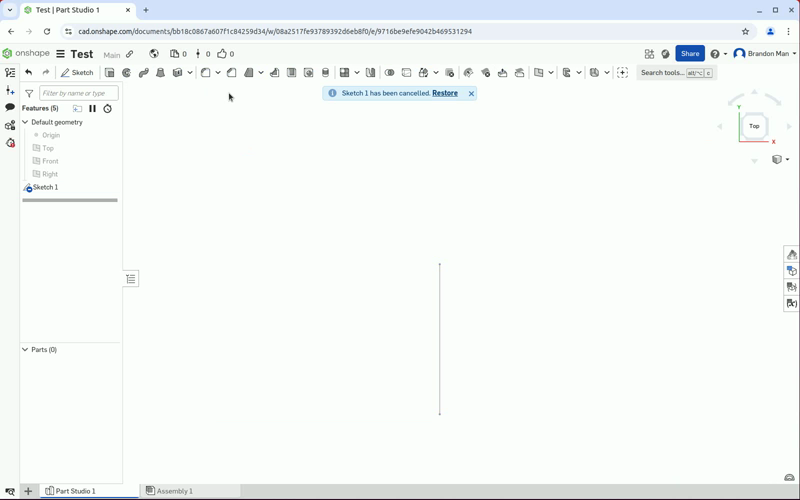
key(shift+h)
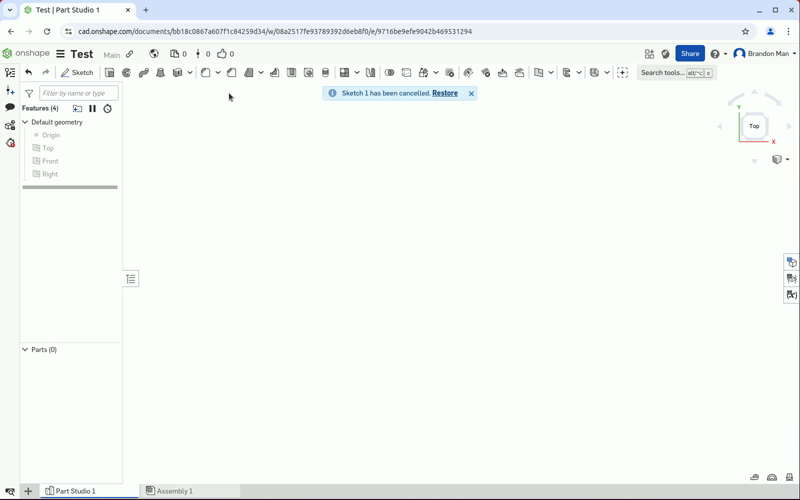
mouse_move(73, 352)
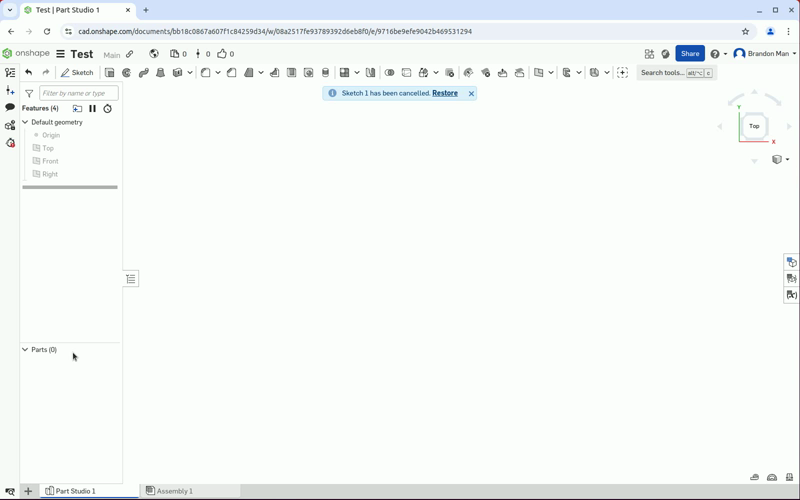
key(y)
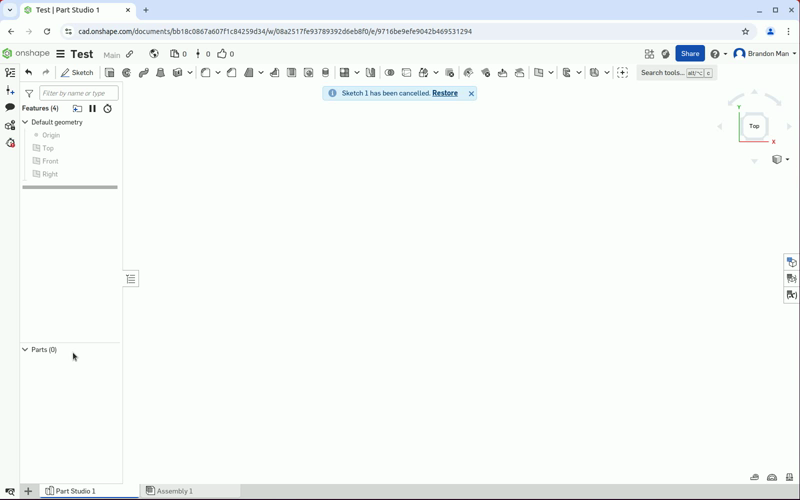
key(shift+p)
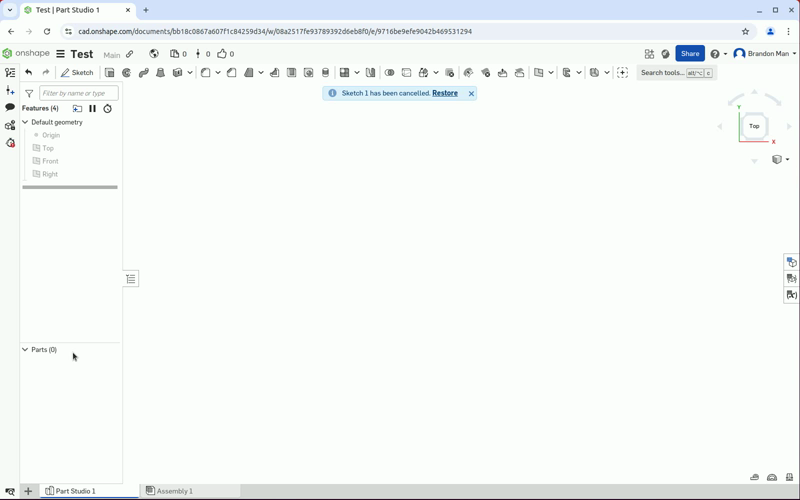
key(space)
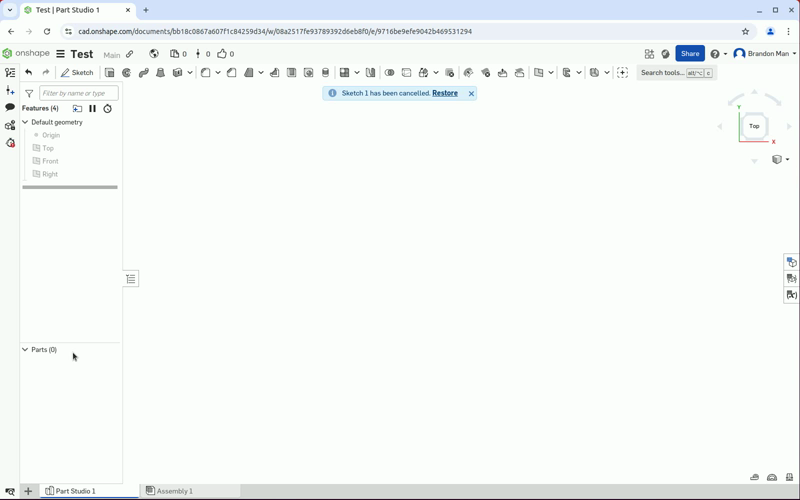
key_down(shift)
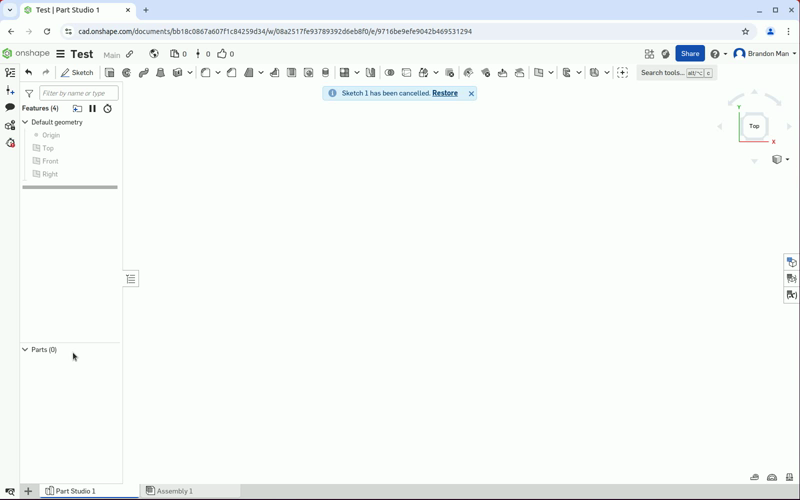
key(up)
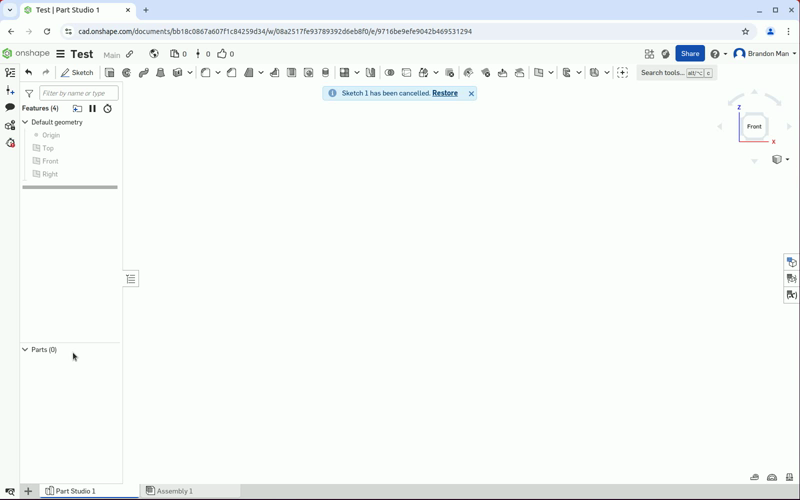
key_up(shift)
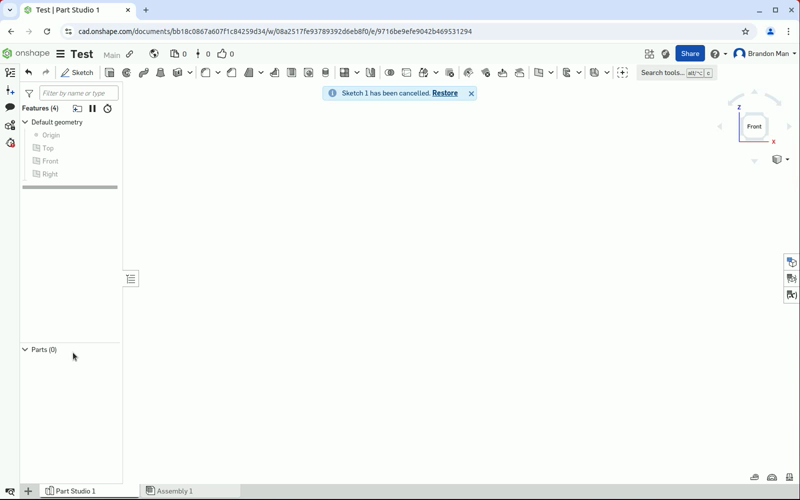
mouse_move(73, 352)
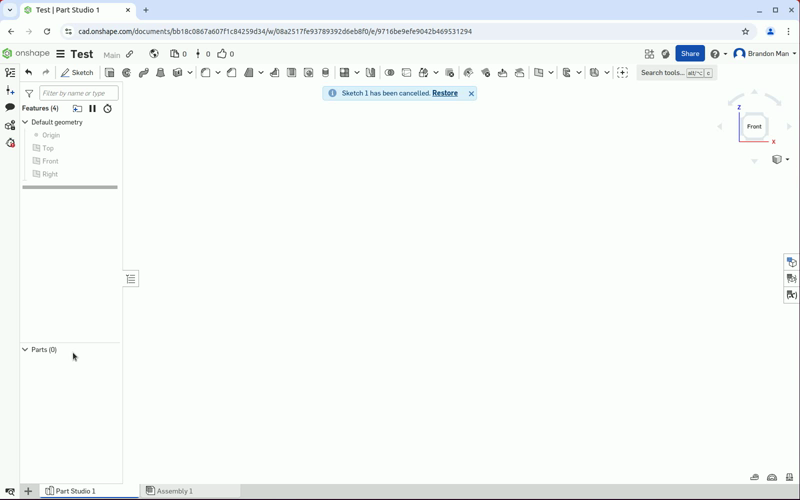
key(shift+y)
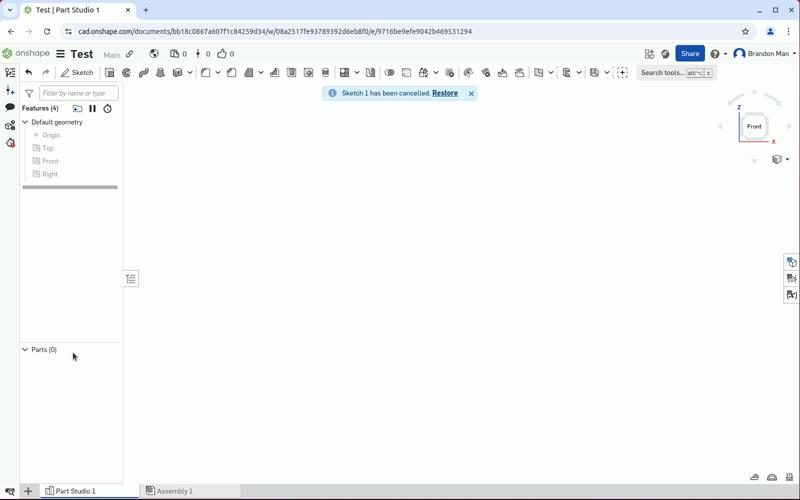
key(shift+s)
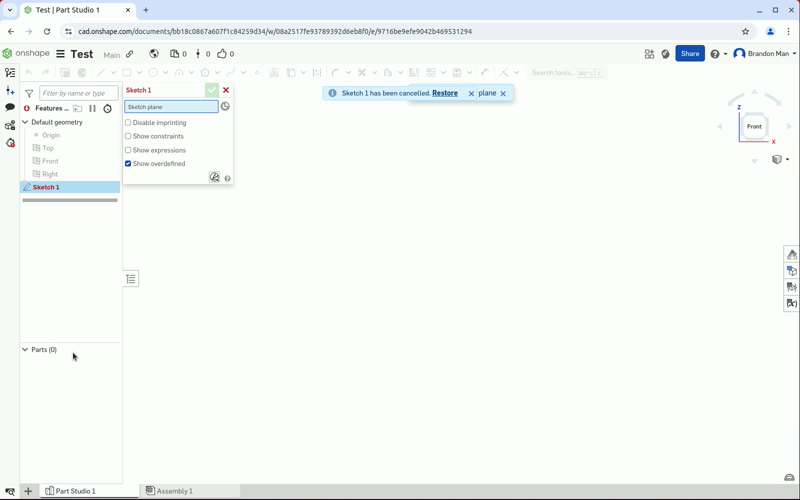
mouse_move(73, 163)
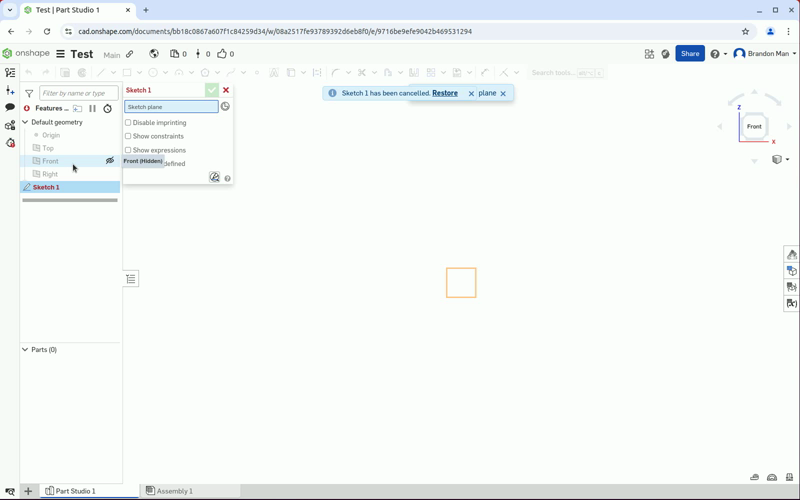
click(73, 163)
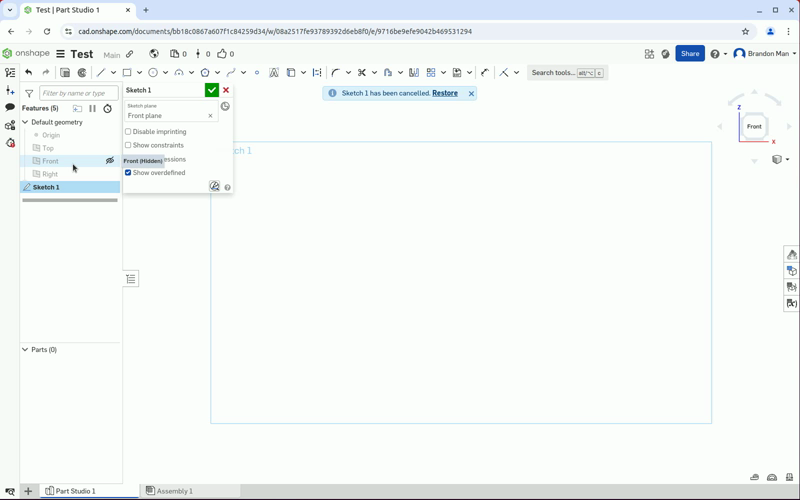
mouse_move(73, 352)
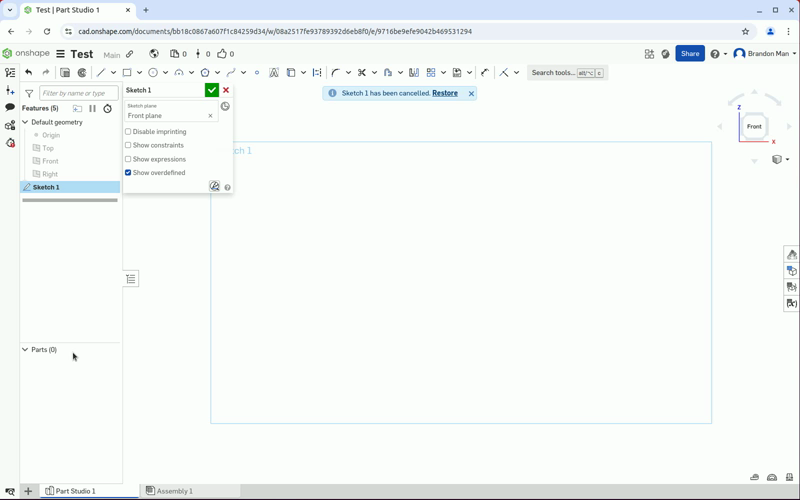
key(y)
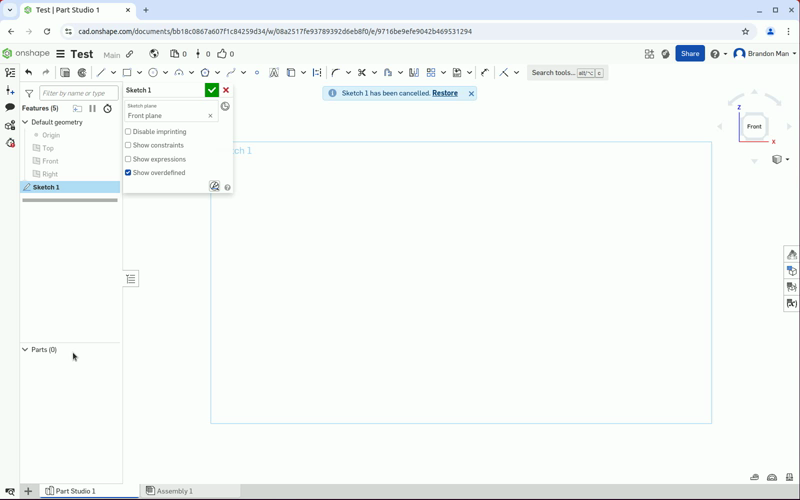
key(a)
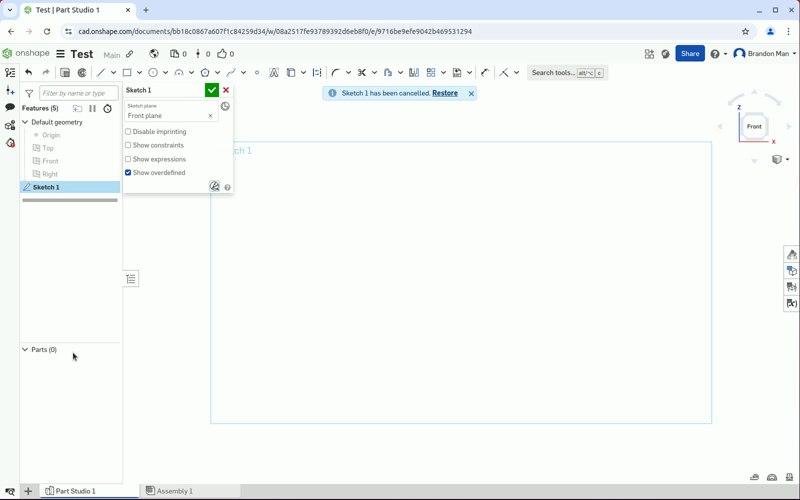
key_down(shift)
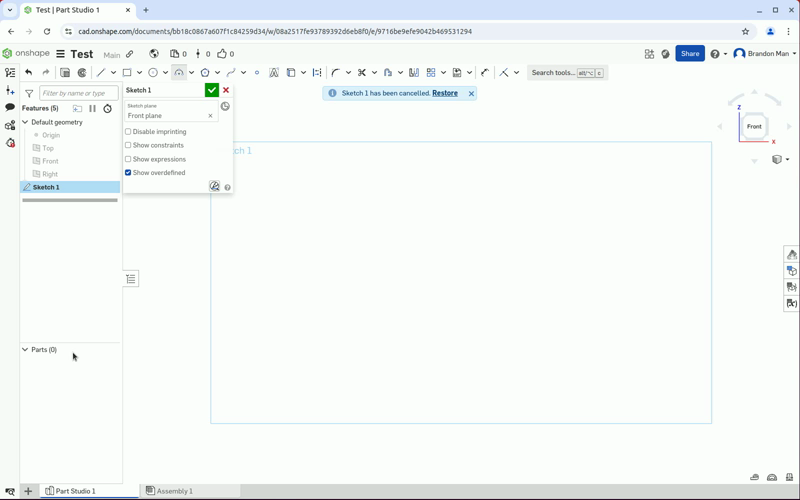
mouse_move(446, 297)
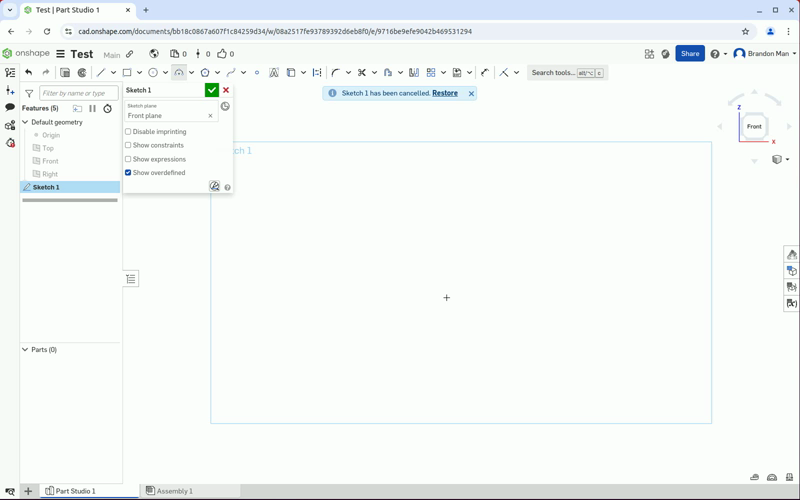
click(446, 297)
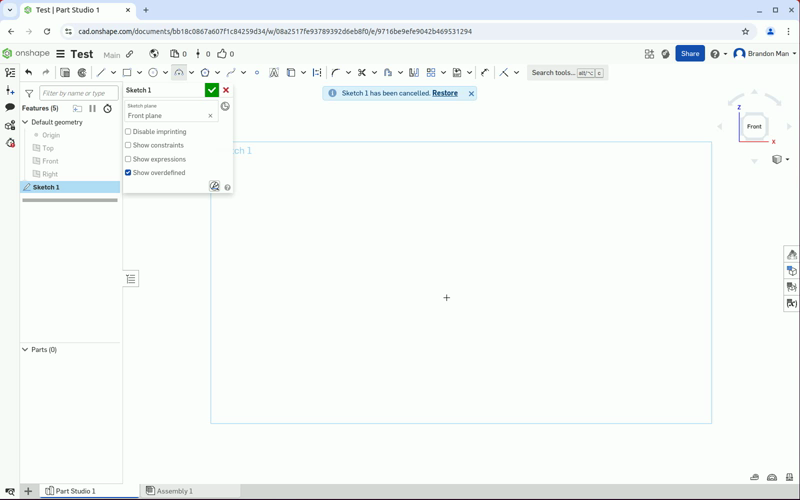
key_up(shift)
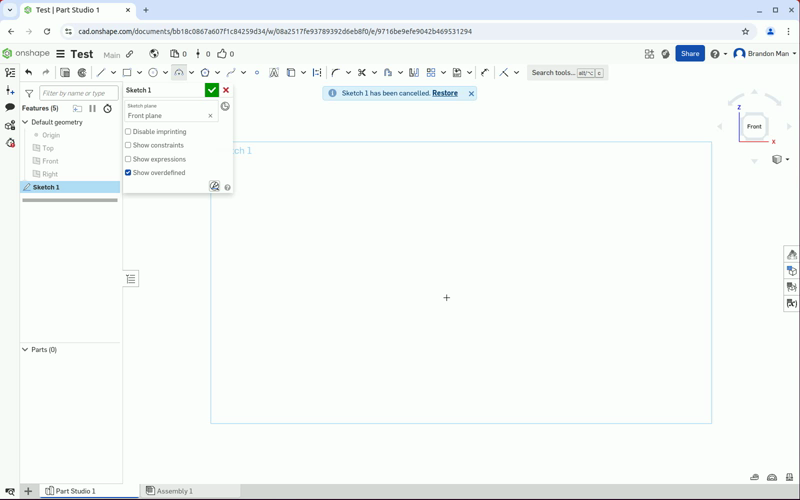
key_down(shift)
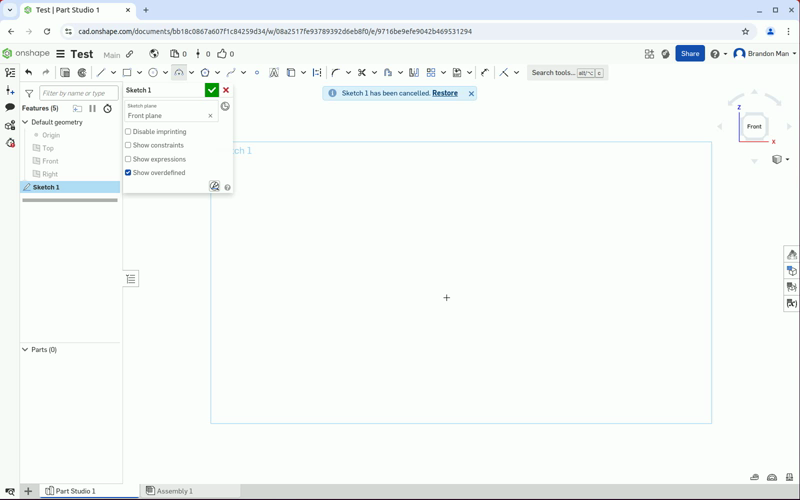
mouse_move(476, 297)
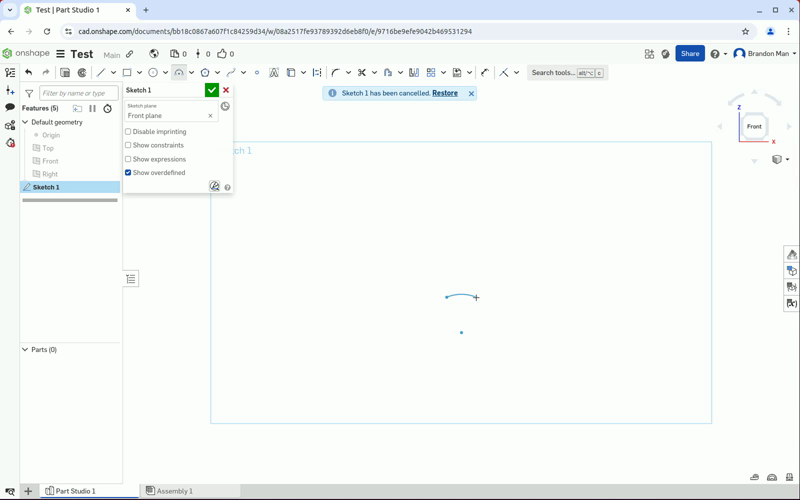
click(476, 297)
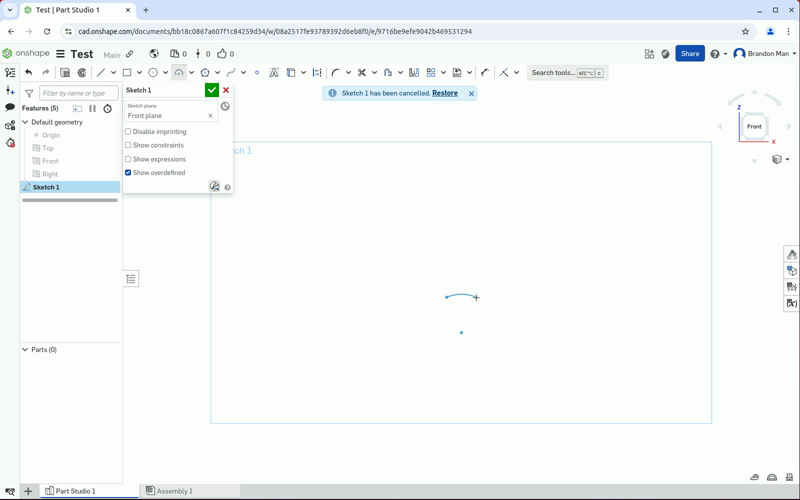
mouse_move(461, 303)
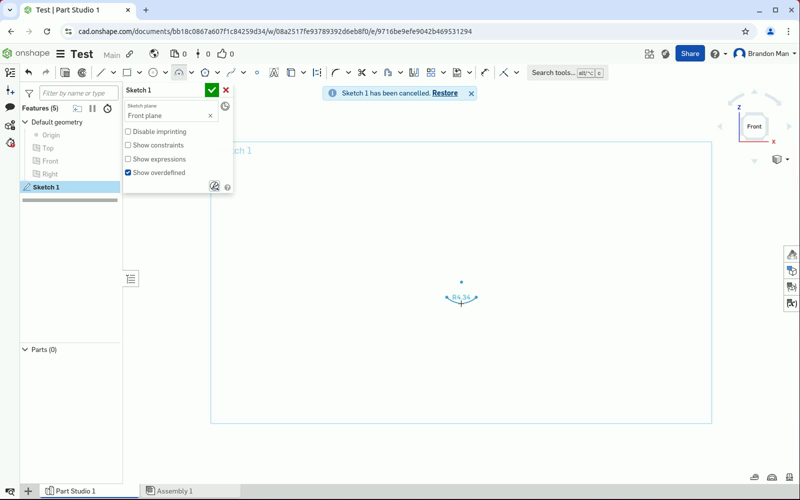
click(461, 303)
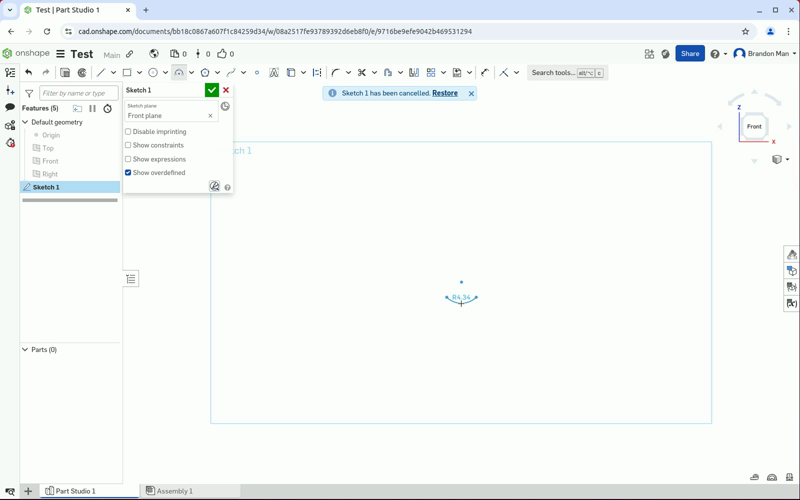
key_up(shift)
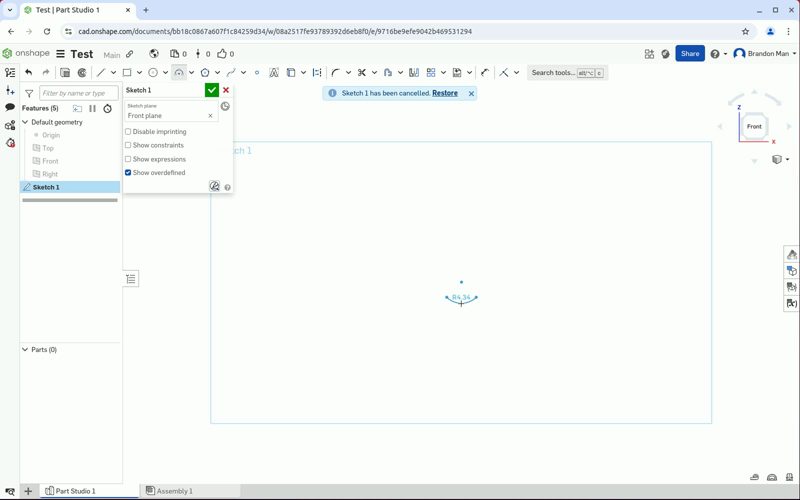
key(esc)
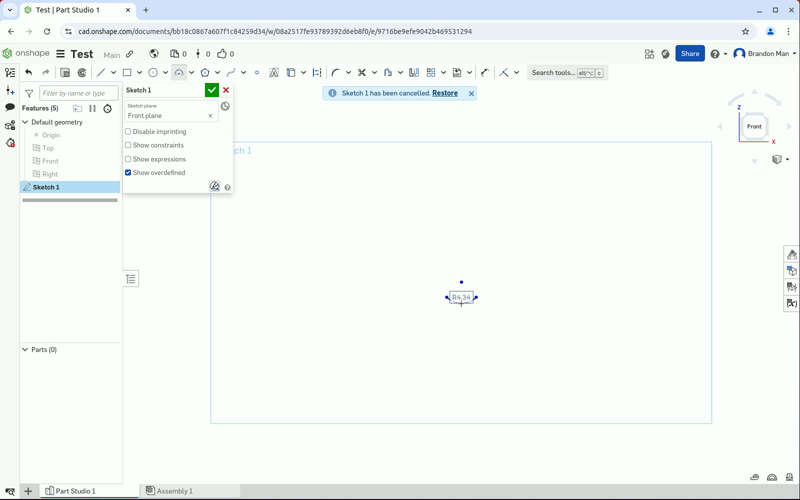
key(l)
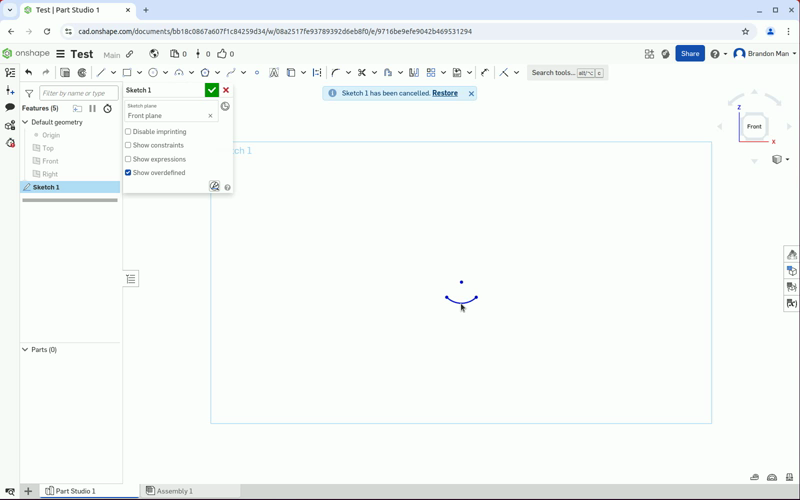
mouse_move(476, 297)
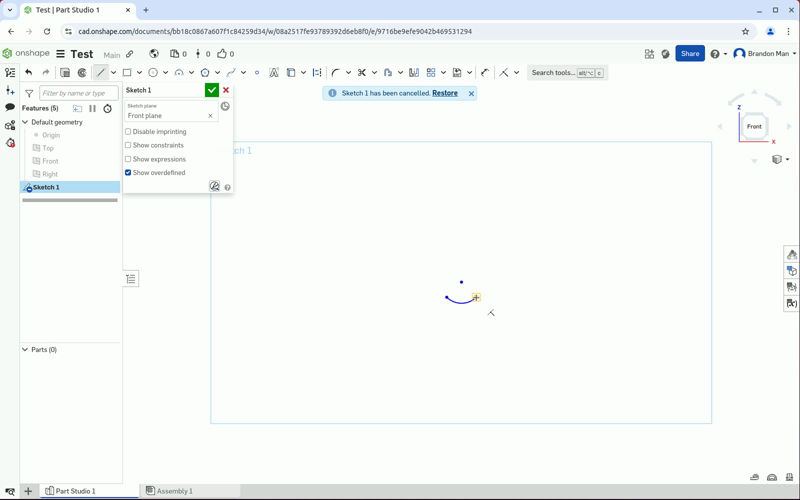
click(476, 297)
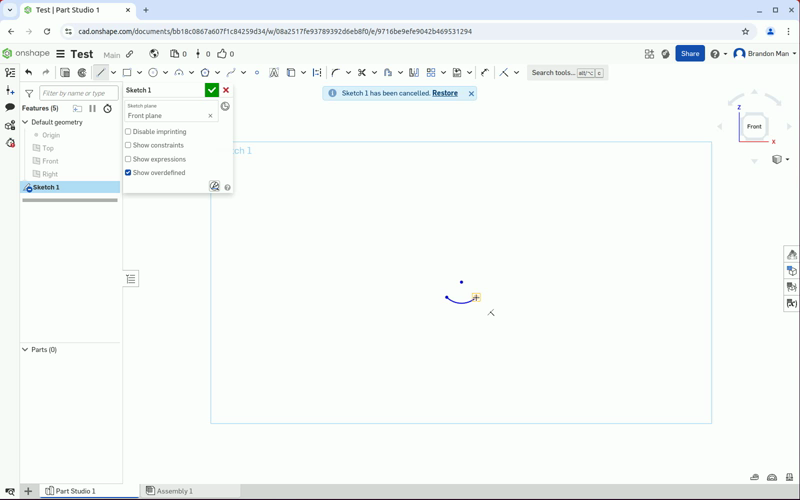
key_down(shift)
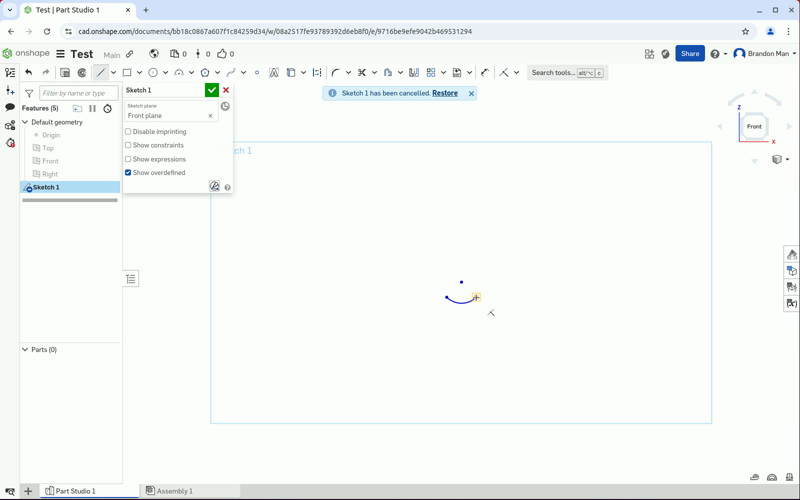
mouse_move(506, 297)
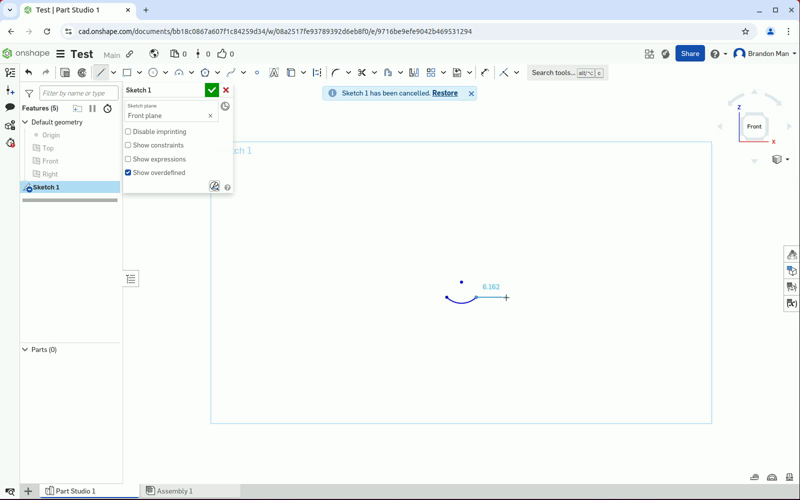
mouse_move(476, 268)
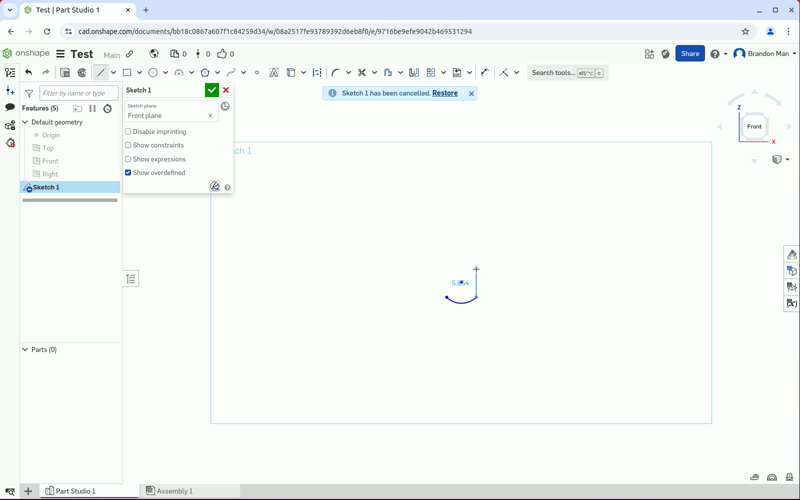
click(476, 268)
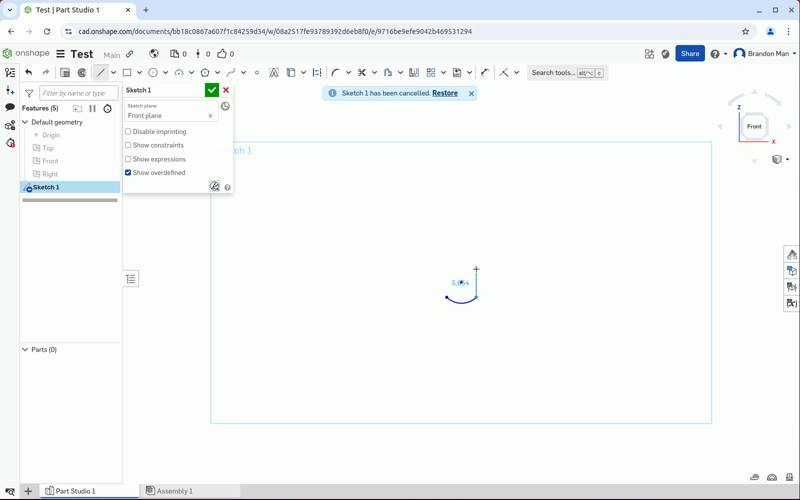
key_up(shift)
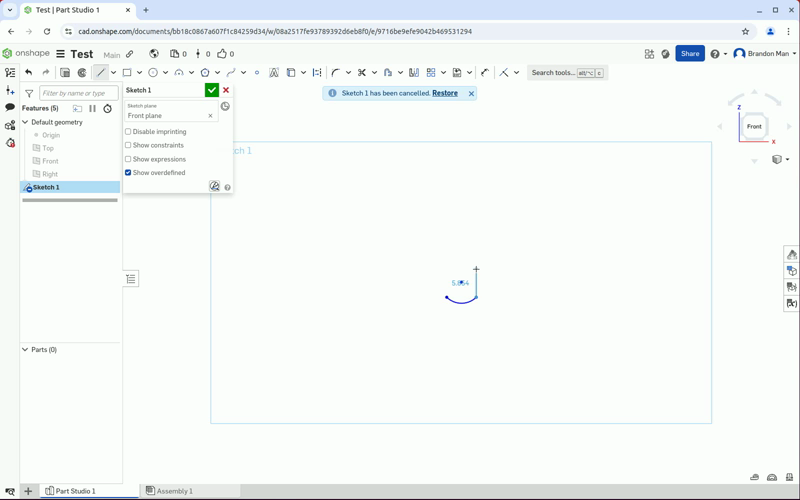
key(esc)
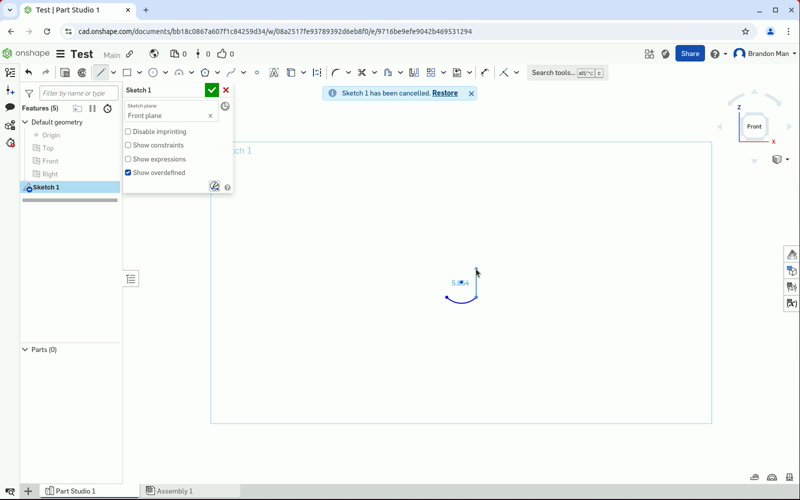
key(a)
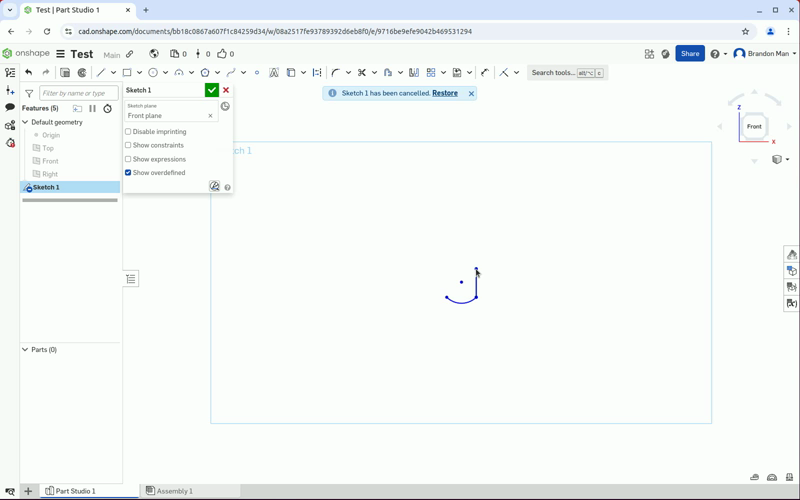
mouse_move(476, 268)
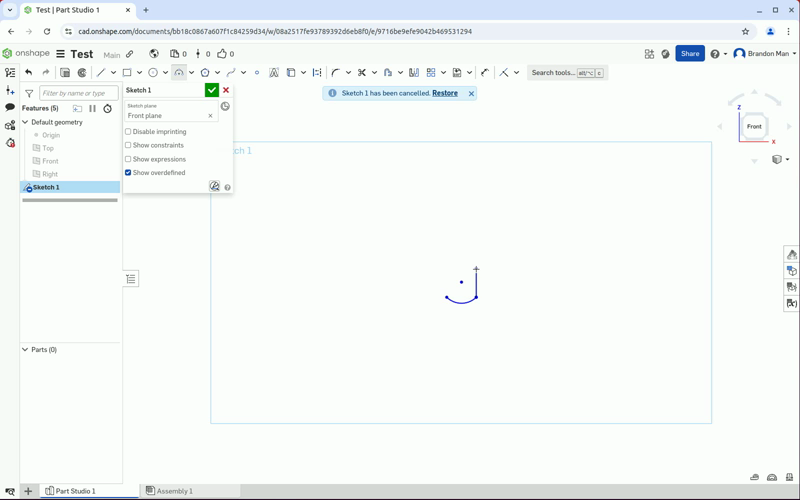
click(476, 268)
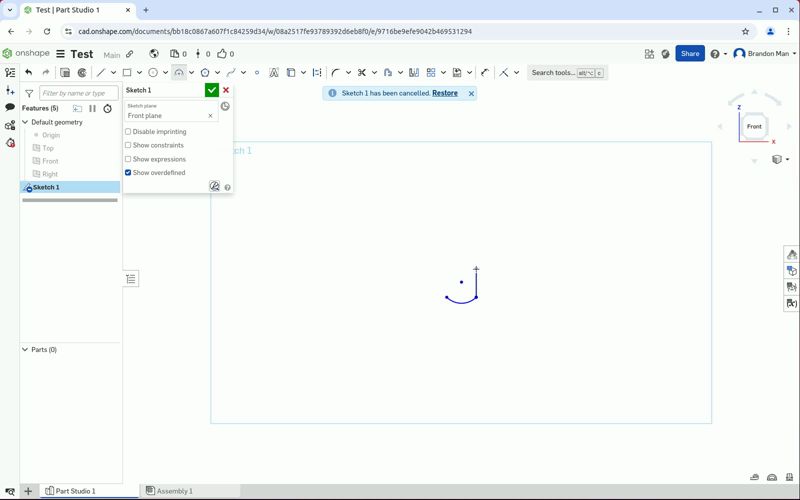
key_down(shift)
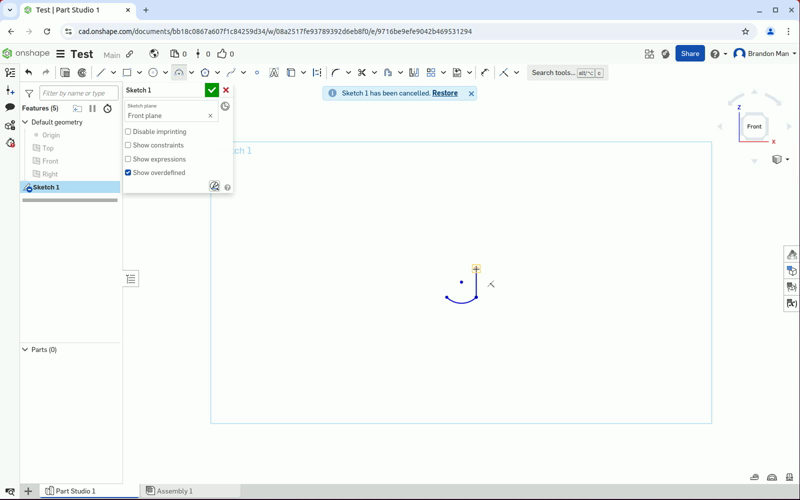
mouse_move(446, 268)
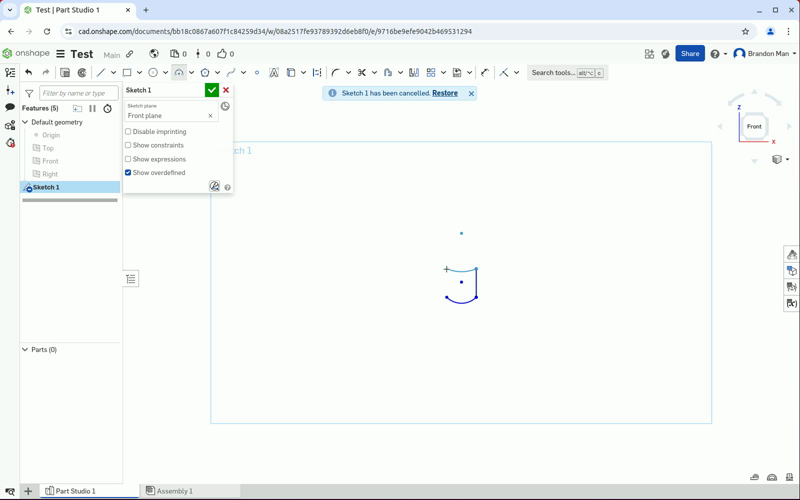
click(446, 268)
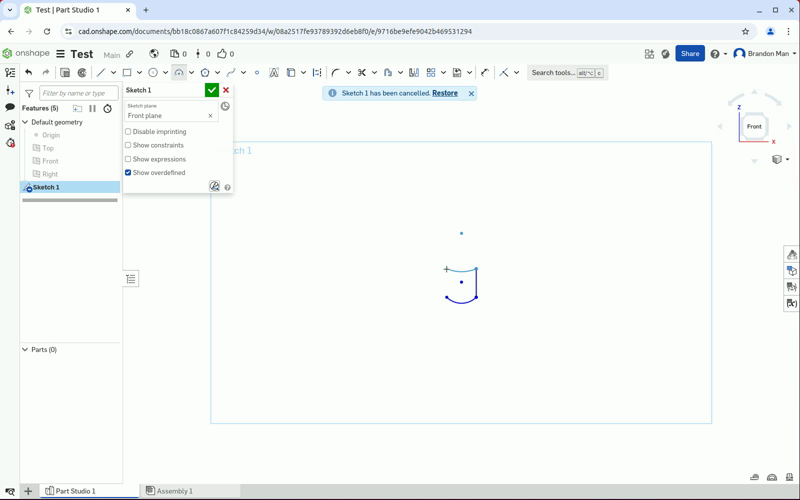
mouse_move(461, 262)
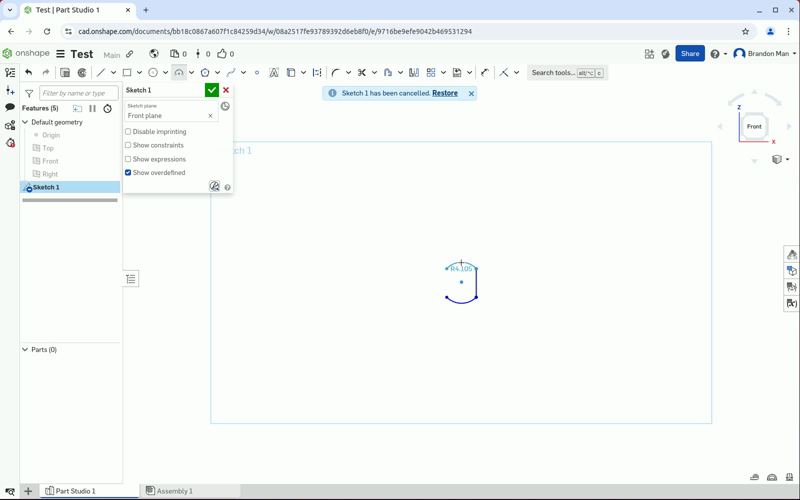
click(461, 262)
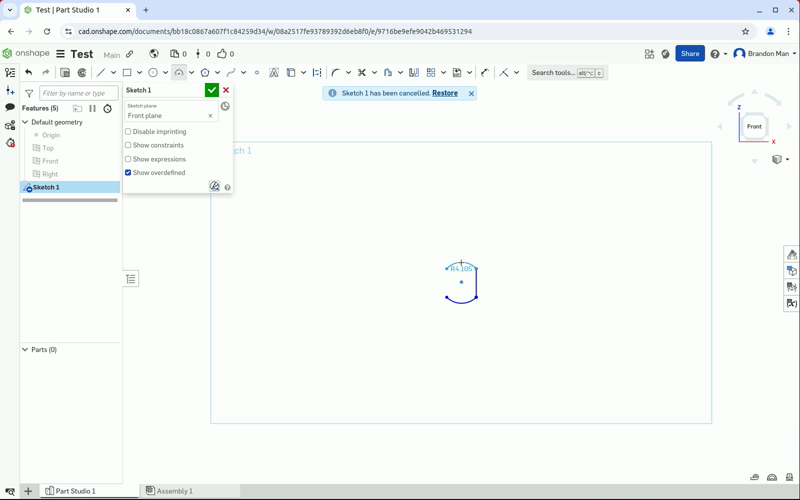
key_up(shift)
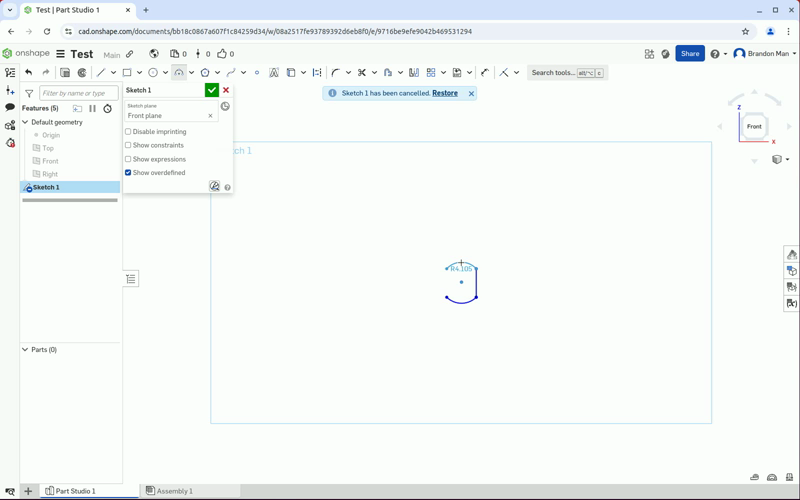
key(esc)
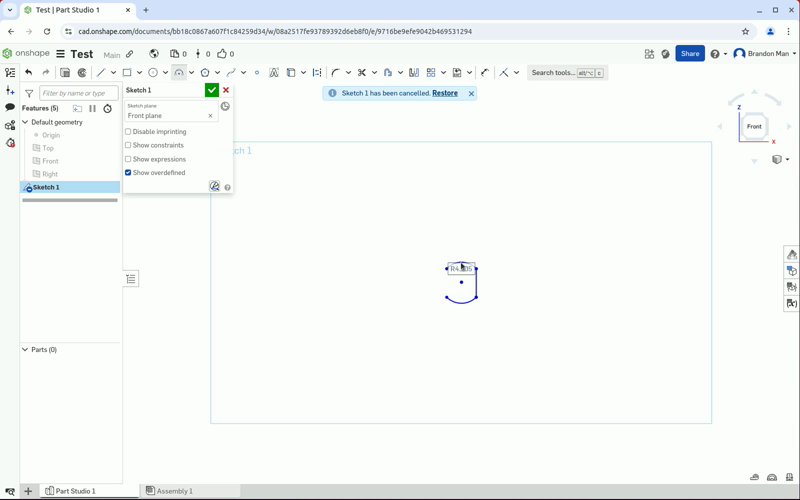
key(l)
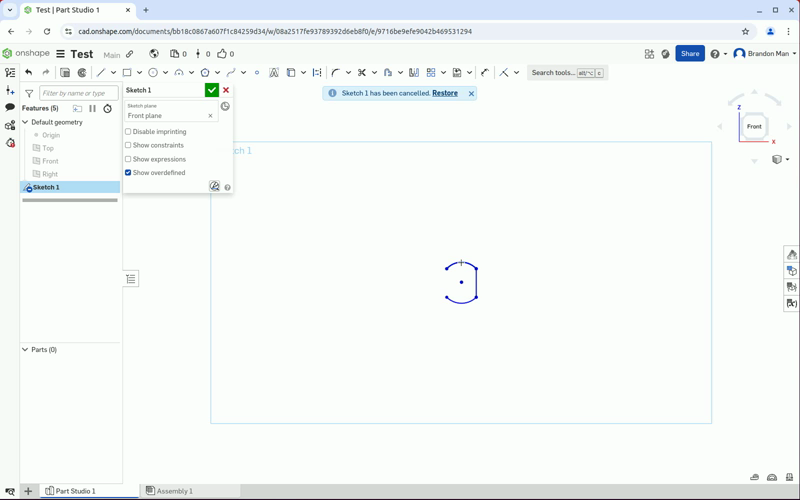
mouse_move(446, 268)
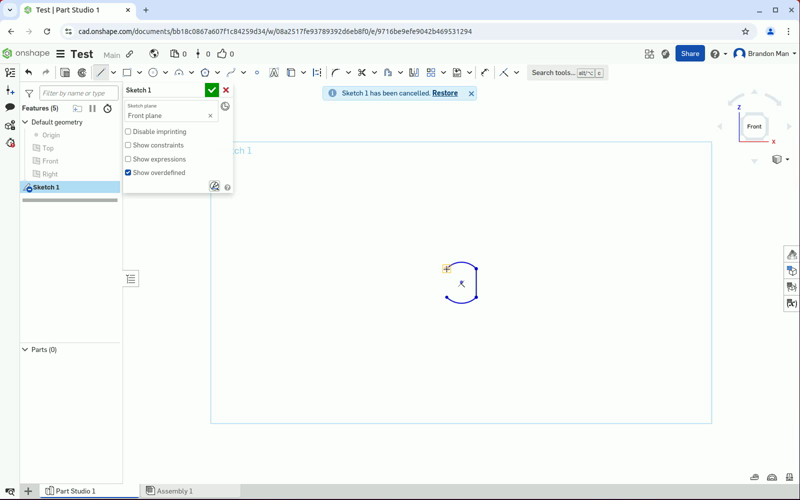
click(446, 268)
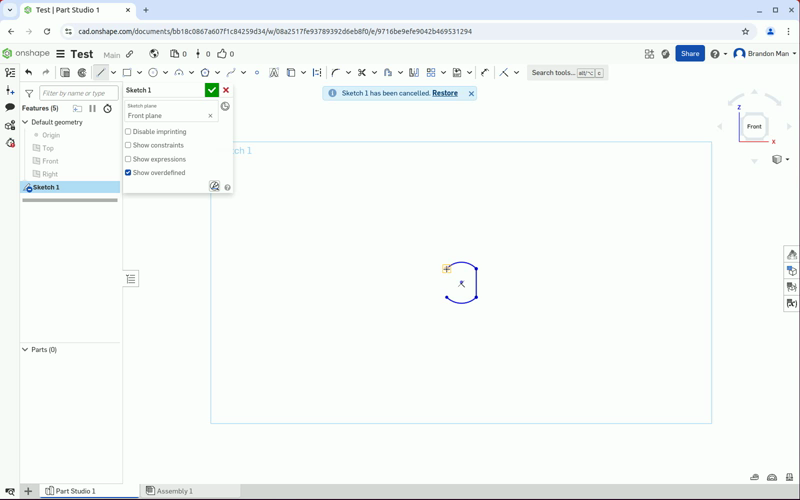
mouse_move(476, 268)
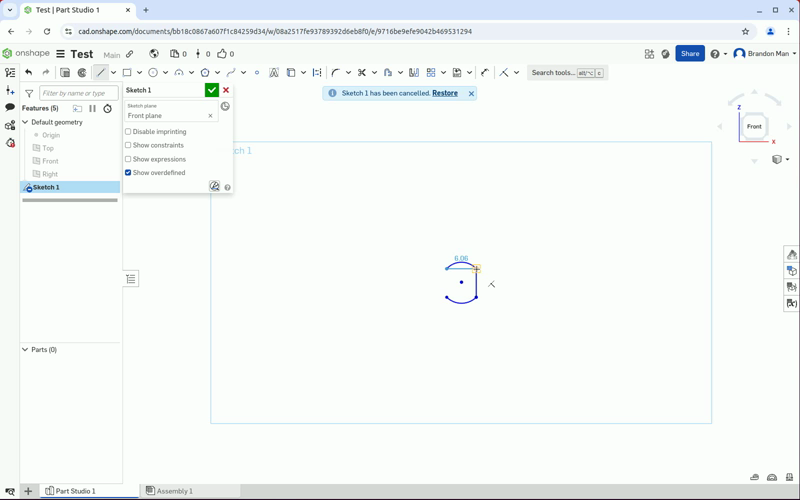
key_down(shift)
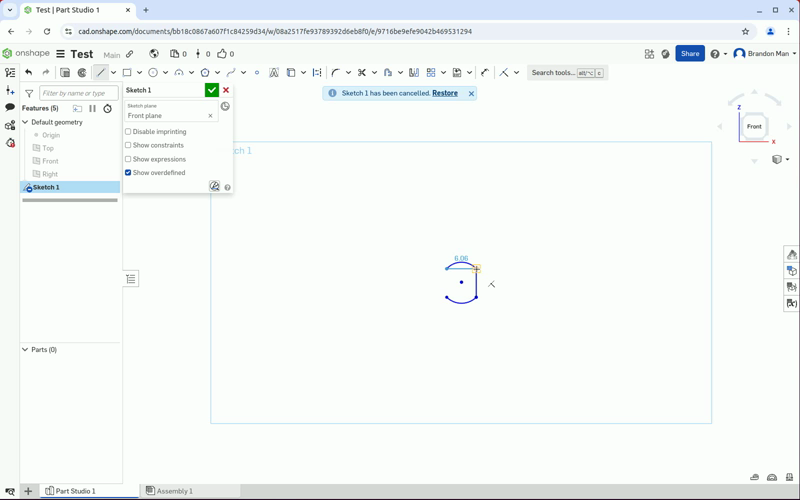
mouse_move(446, 297)
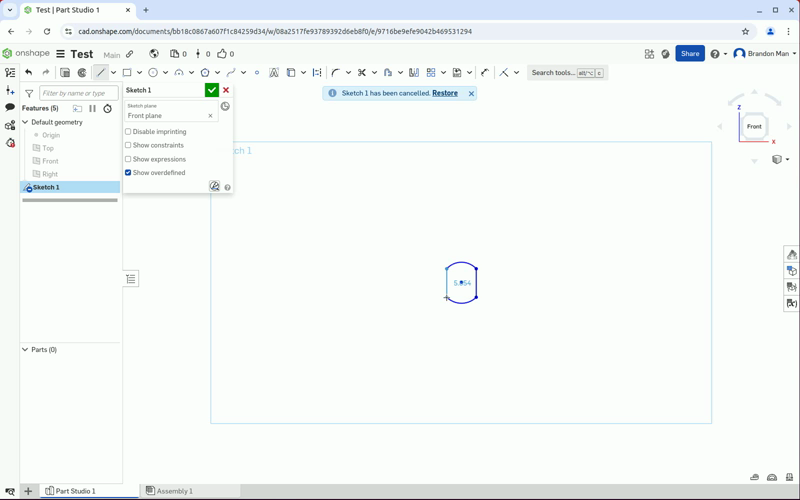
key_up(shift)
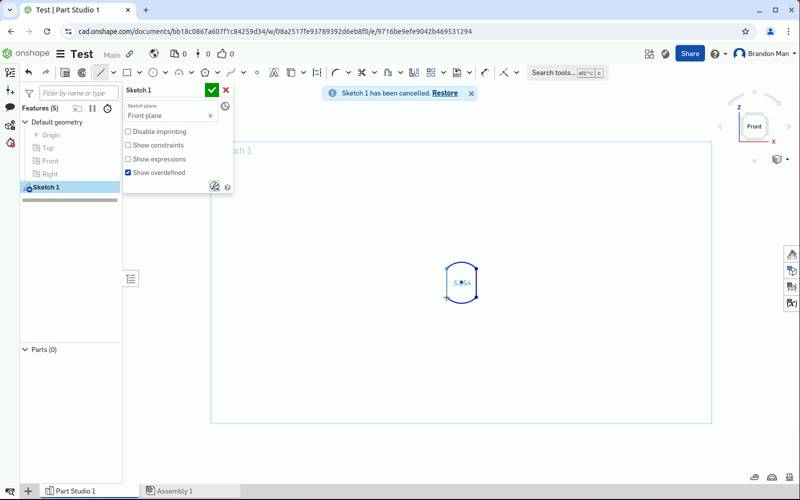
click(446, 297)
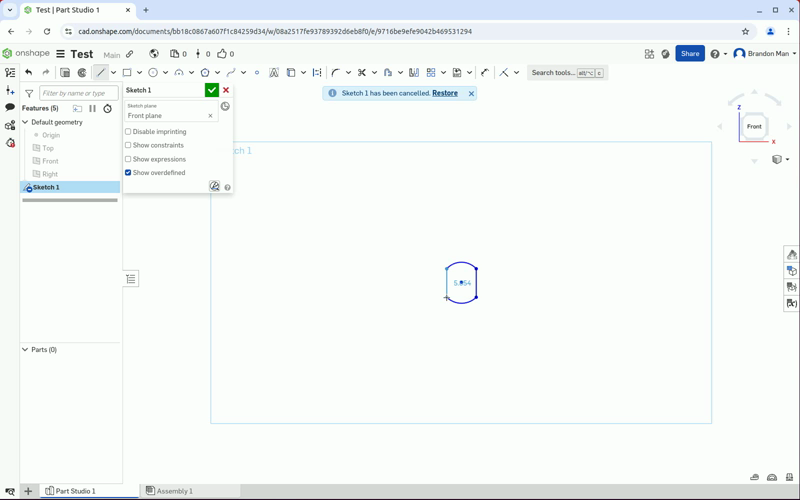
key(esc)
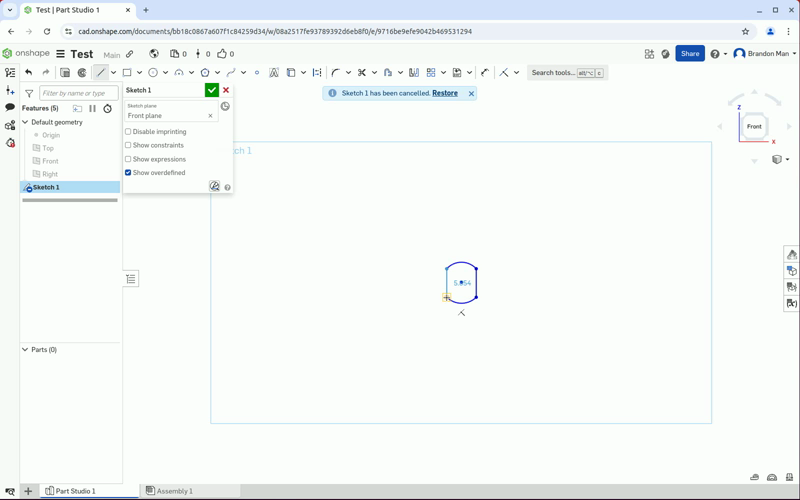
mouse_move(461, 274)
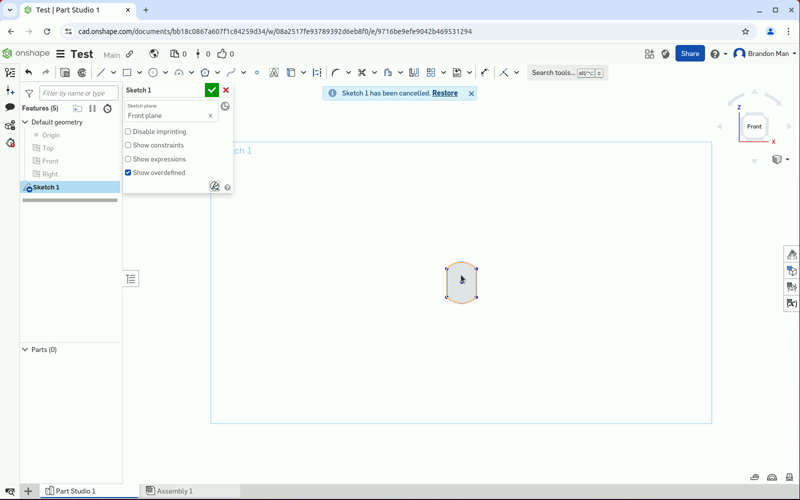
scroll(6)
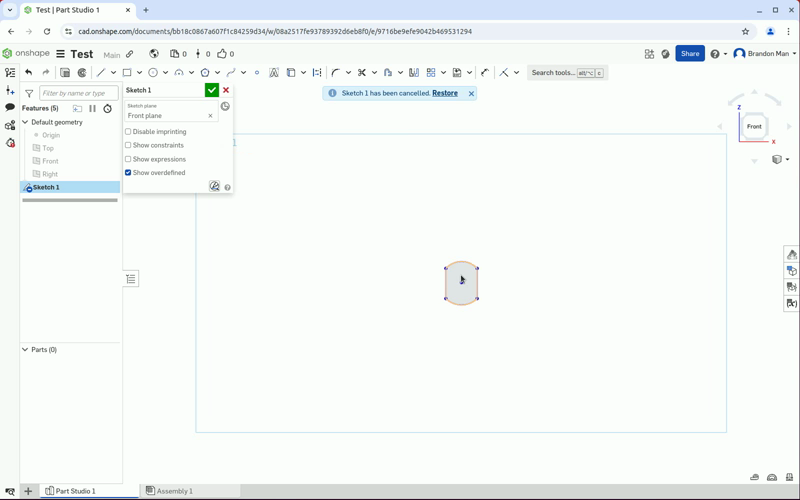
scroll(6)
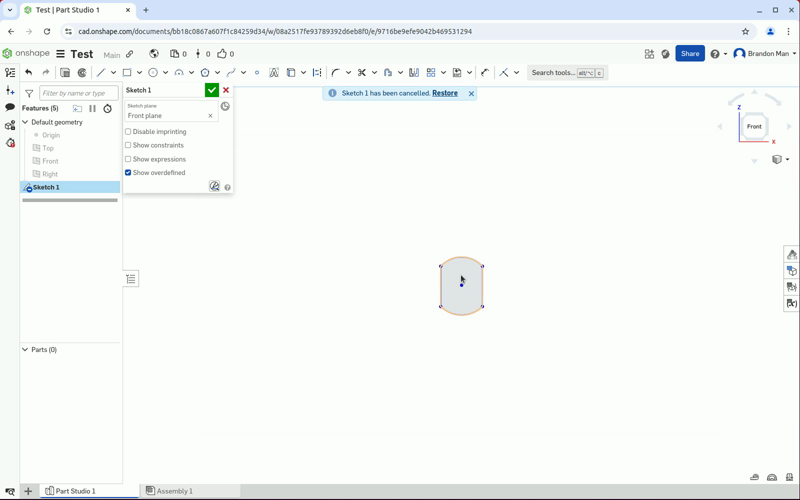
scroll(6)
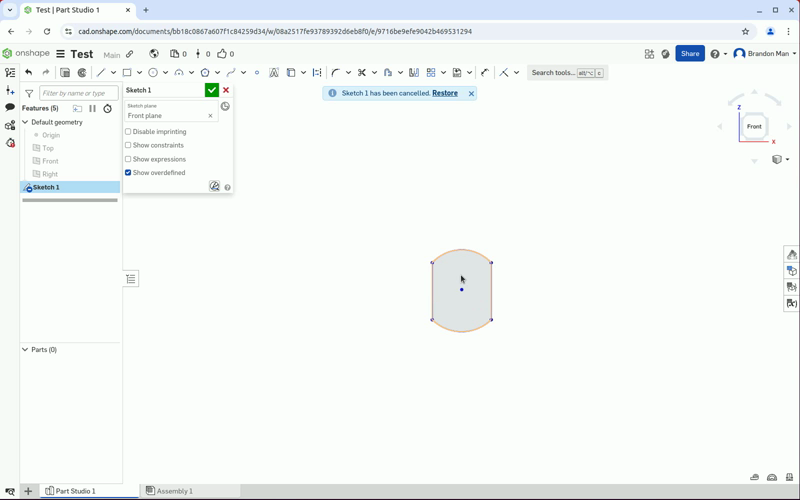
scroll(6)
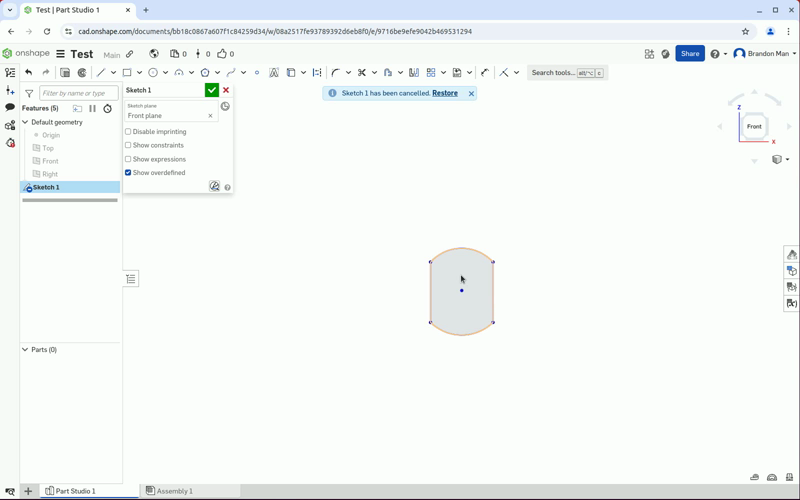
scroll(6)
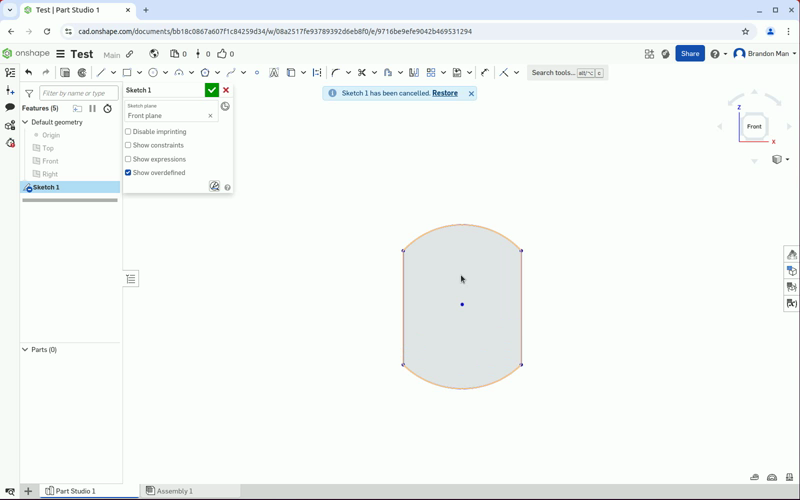
scroll(6)
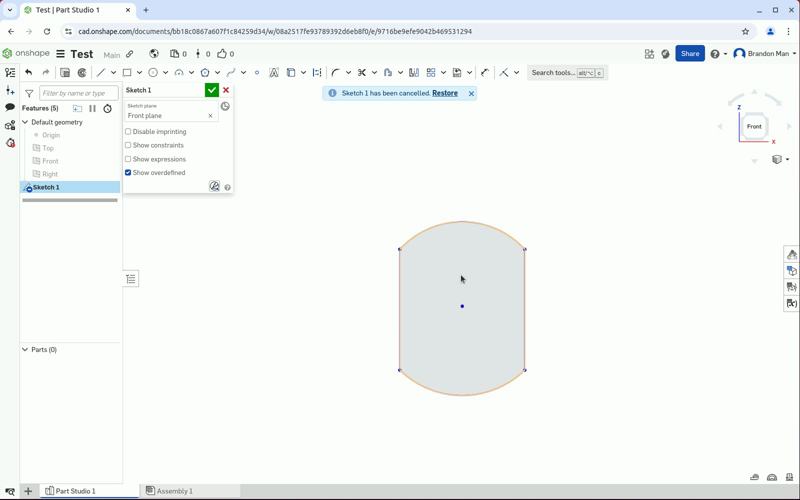
scroll(6)
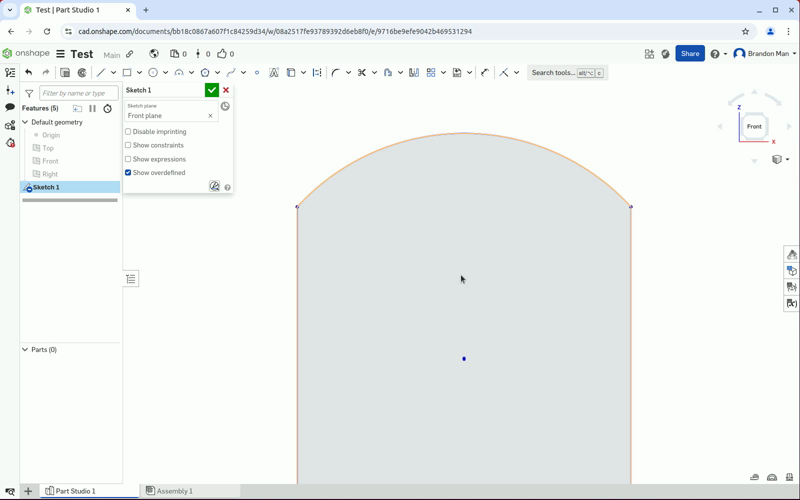
click(461, 274)
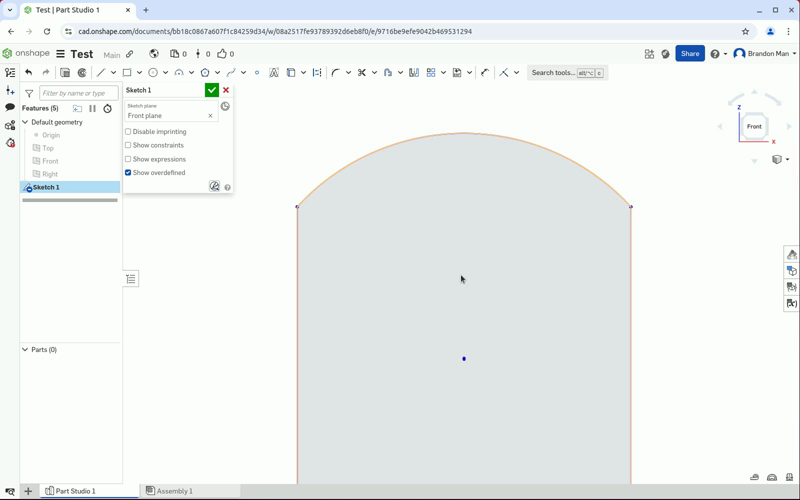
scroll(-6)
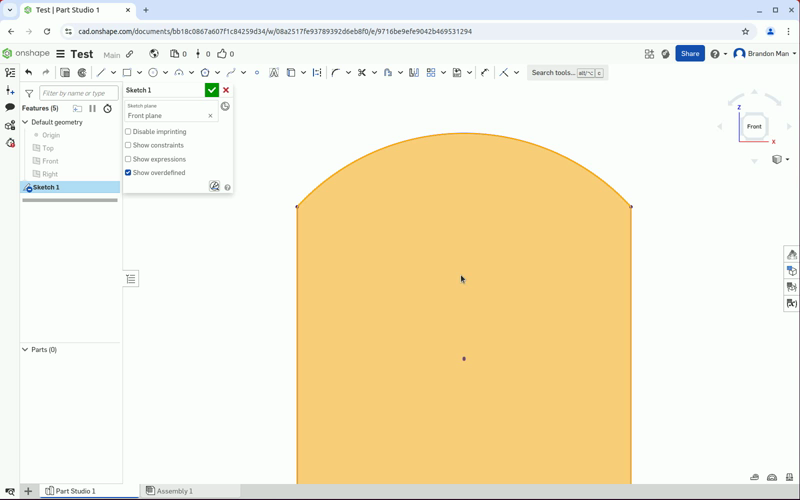
scroll(-6)
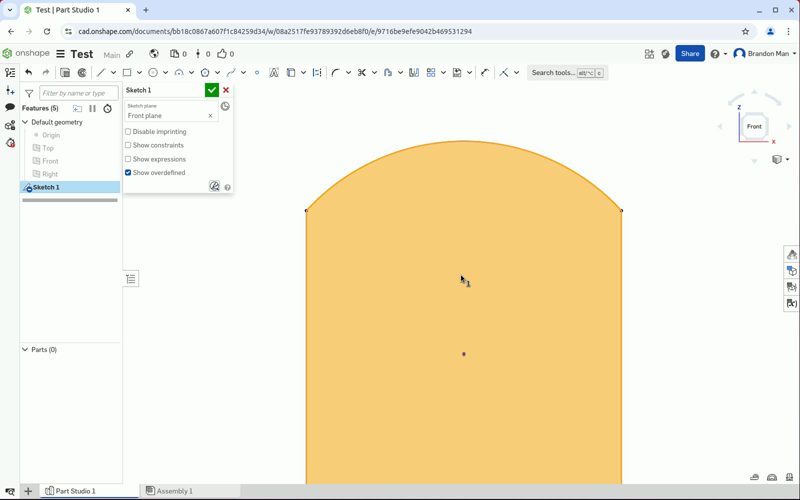
scroll(-6)
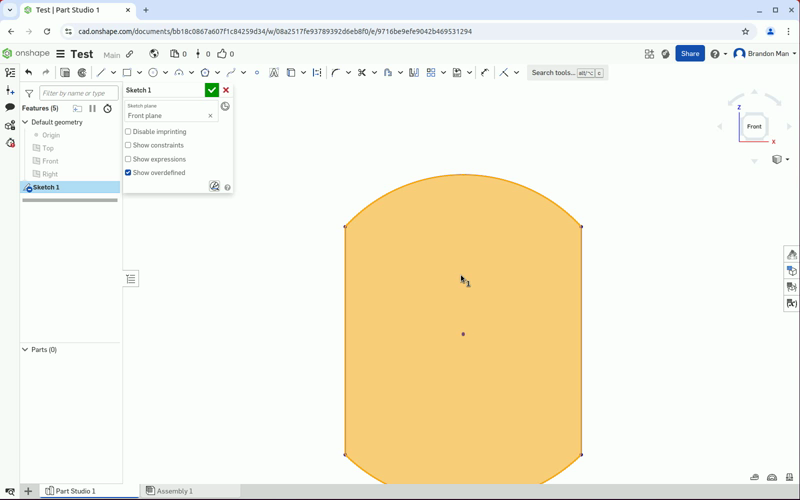
scroll(-6)
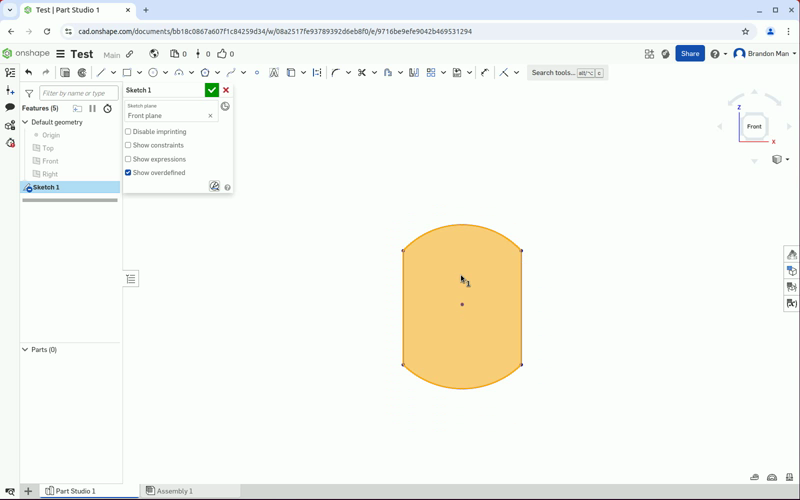
scroll(-6)
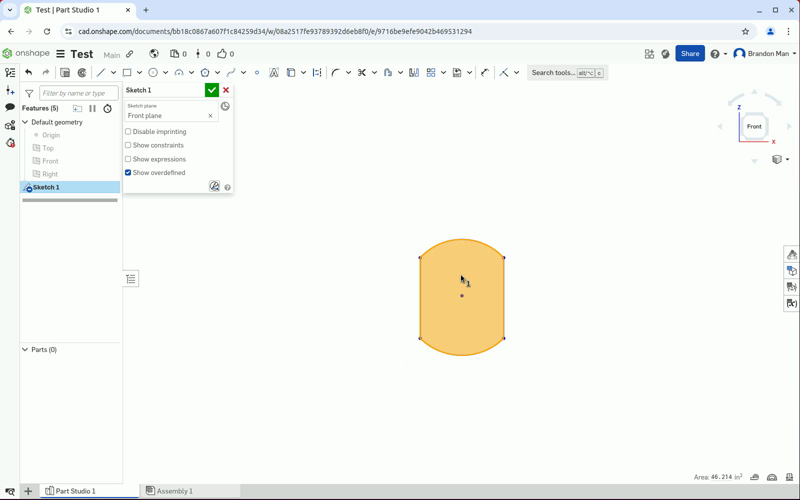
scroll(-6)
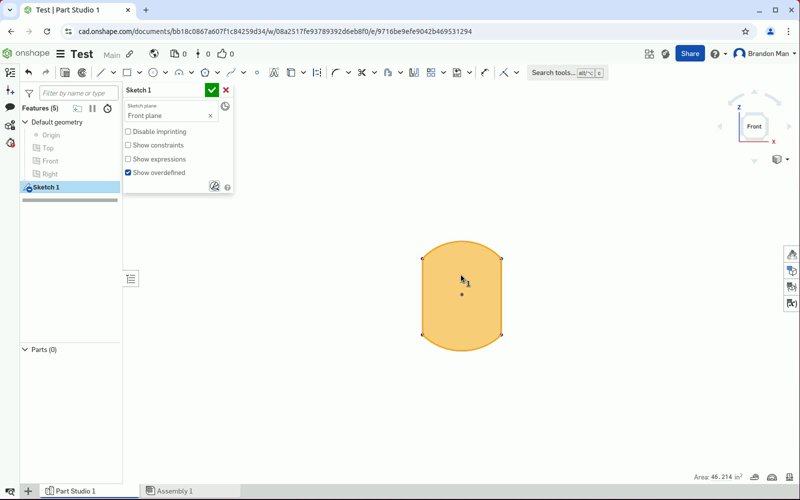
scroll(-6)
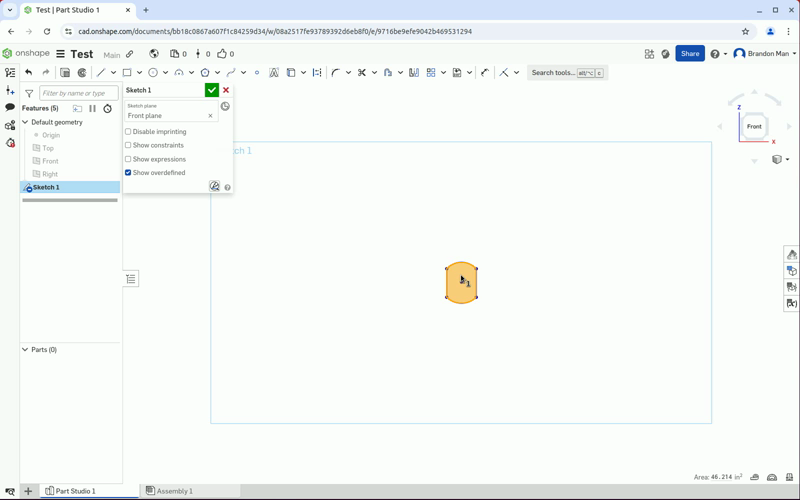
mouse_move(73, 352)
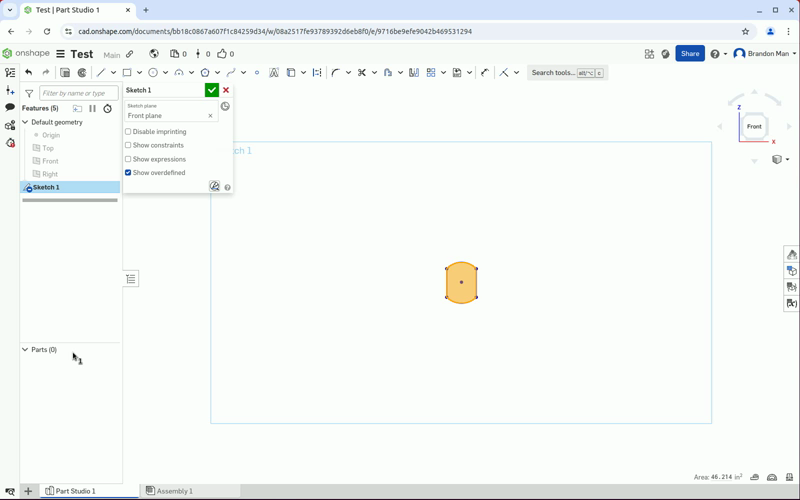
key(shift+y)
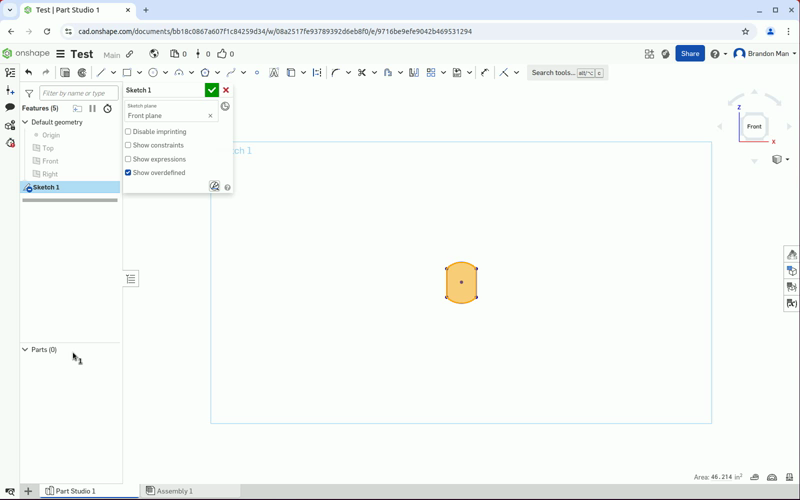
key(shift+e)
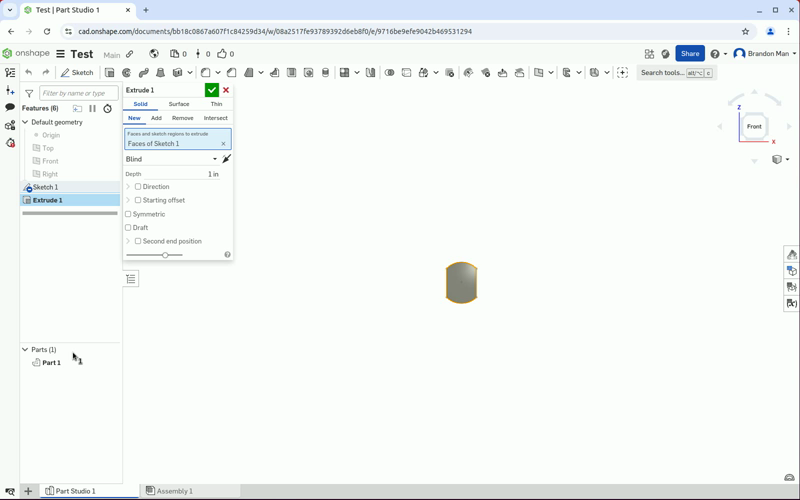
mouse_move(143, 106)
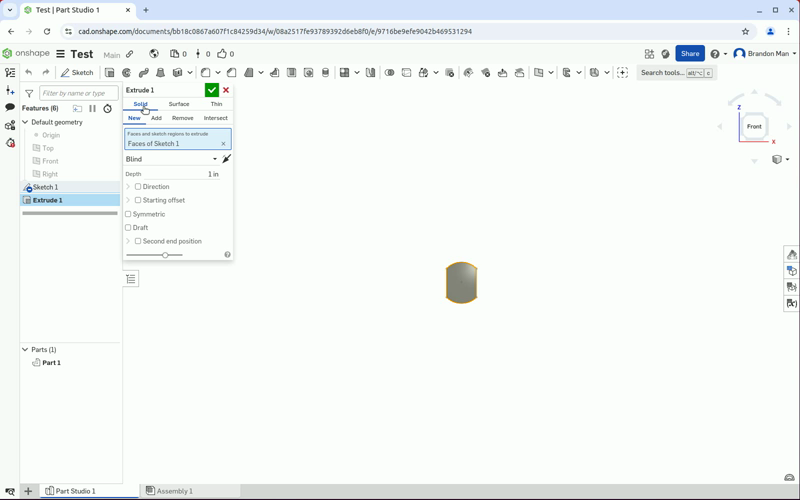
click(143, 106)
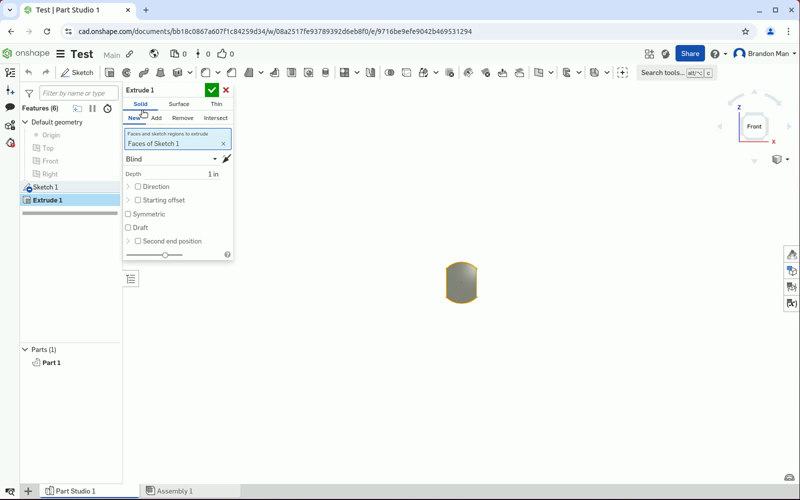
mouse_move(137, 120)
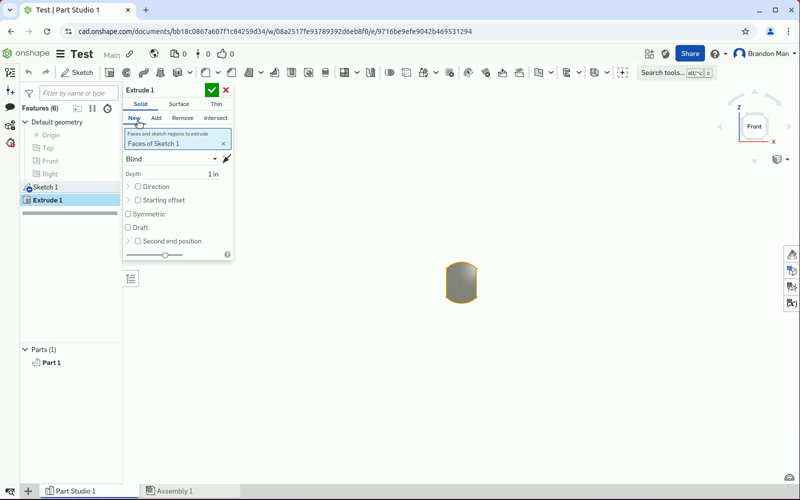
click(137, 120)
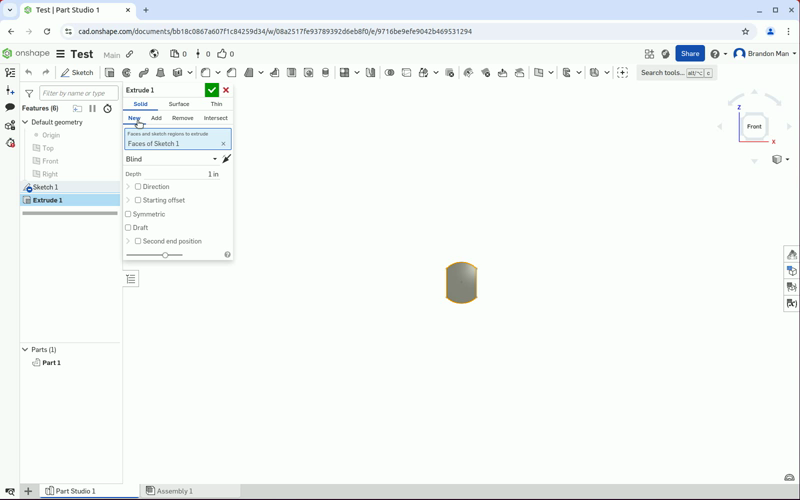
key(tab, 4)
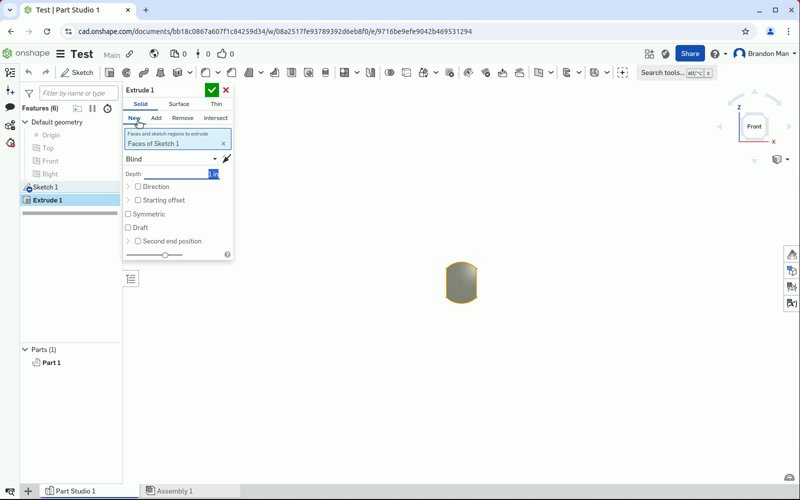
text(35.626)
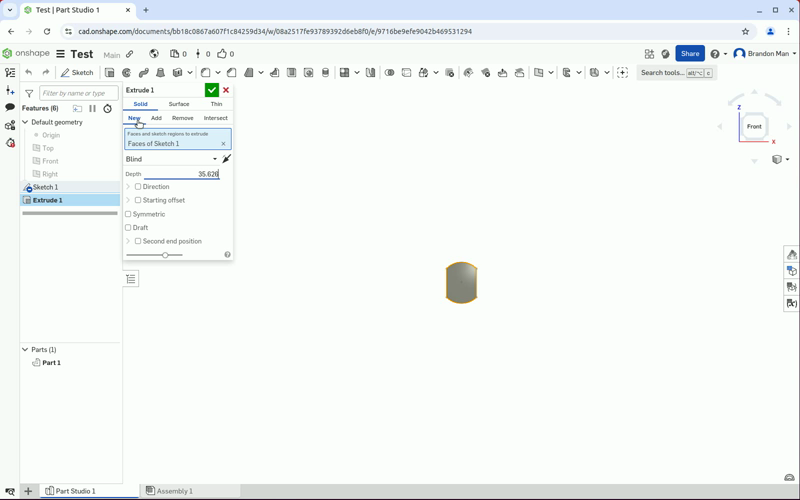
key(tab, 3)
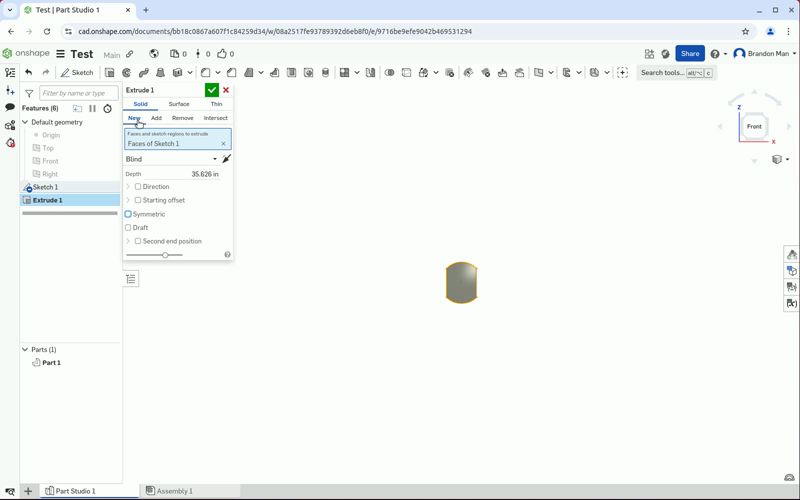
key(space)
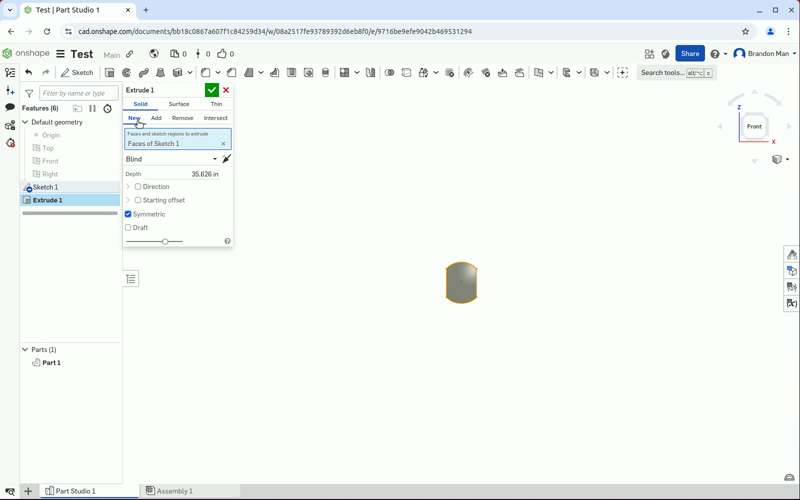
key(enter)
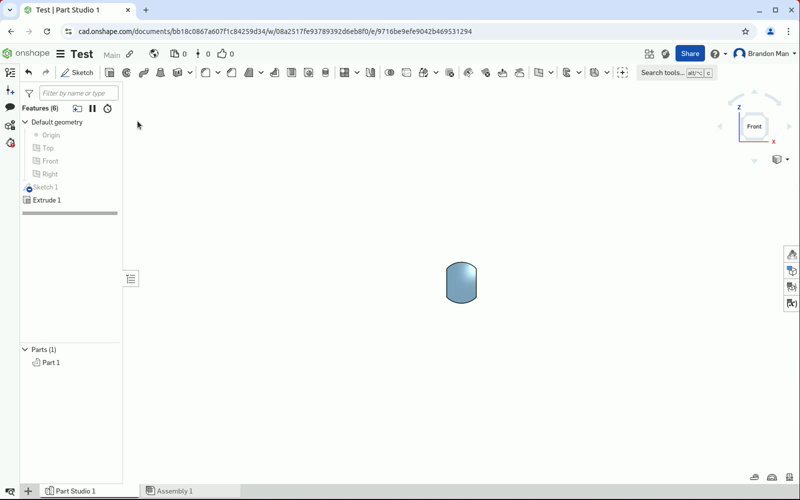
key(shift+h)
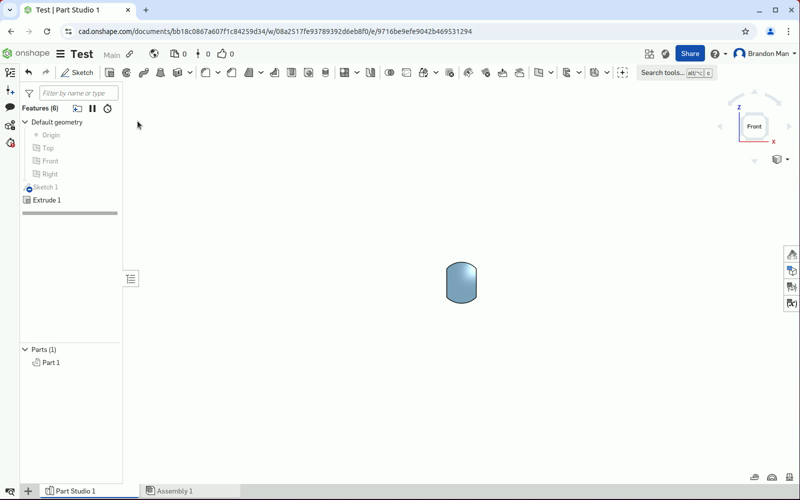
key(shift+h)
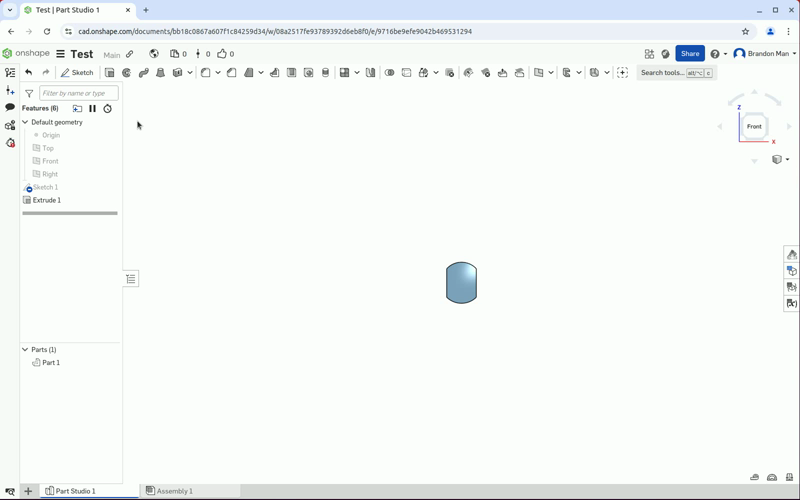
mouse_move(73, 189)
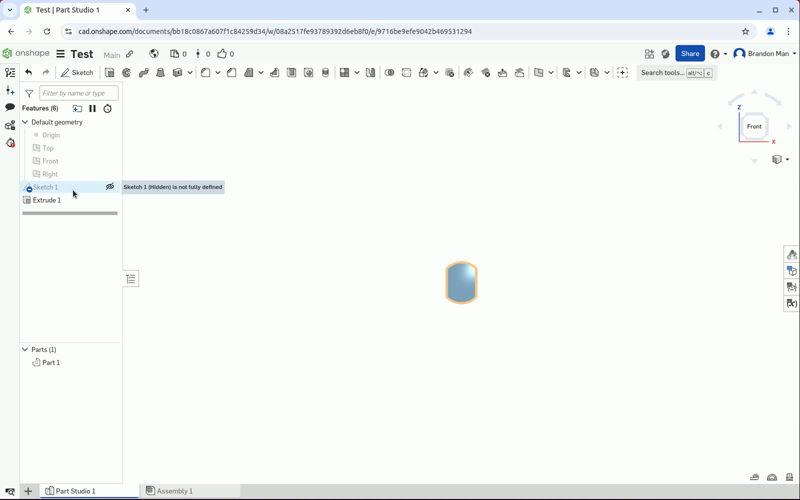
click(73, 189)
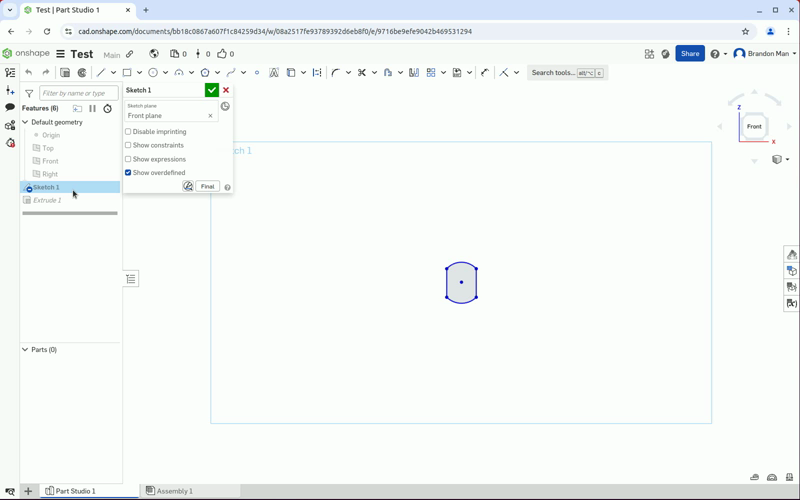
mouse_move(229, 92)
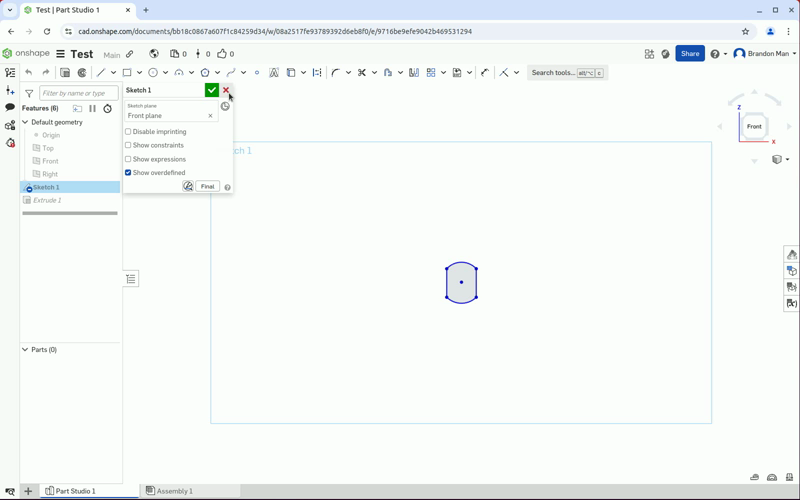
click(229, 92)
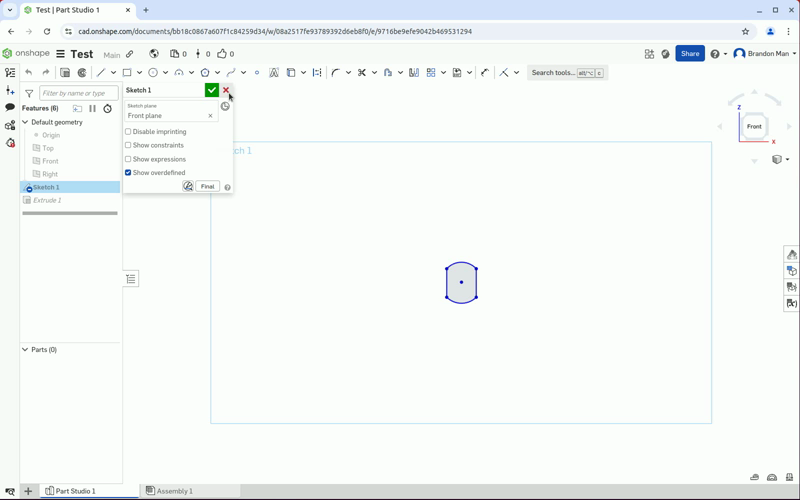
key(shift+s)
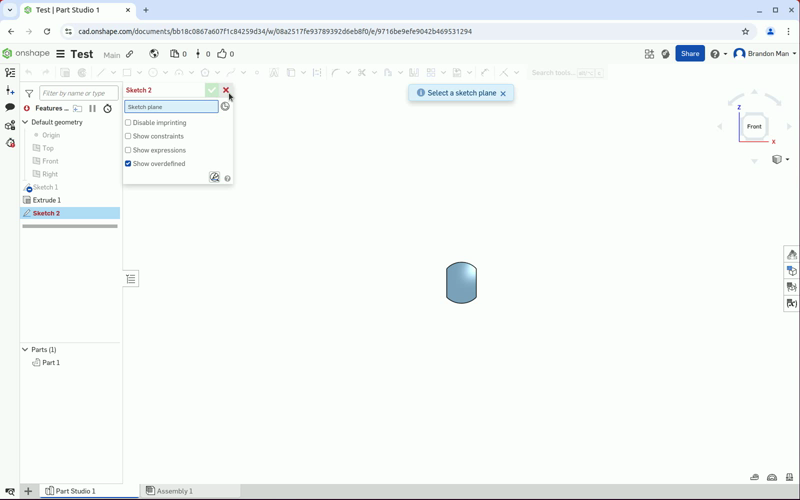
mouse_move(73, 163)
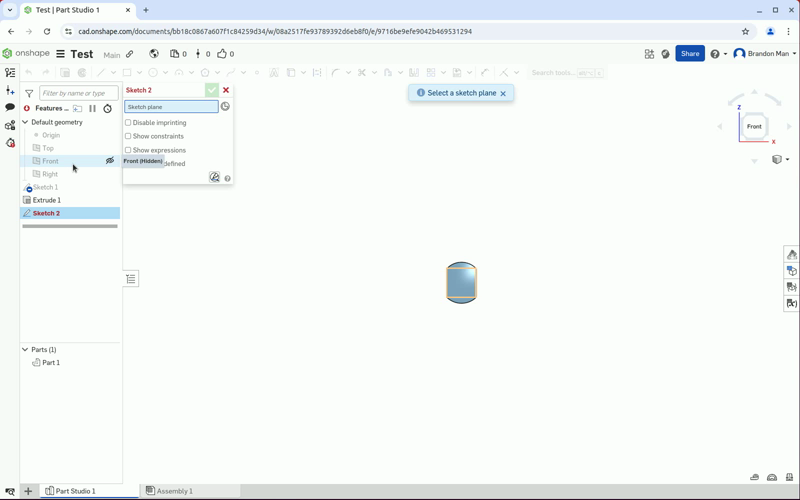
click(73, 163)
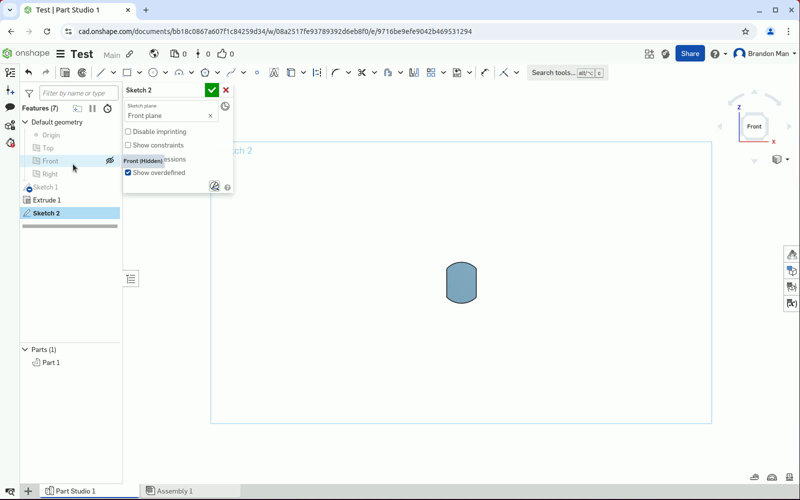
mouse_move(73, 352)
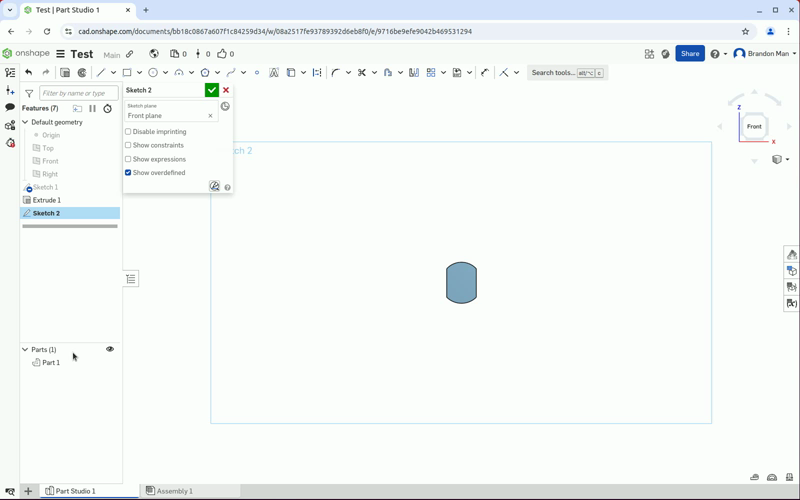
key(y)
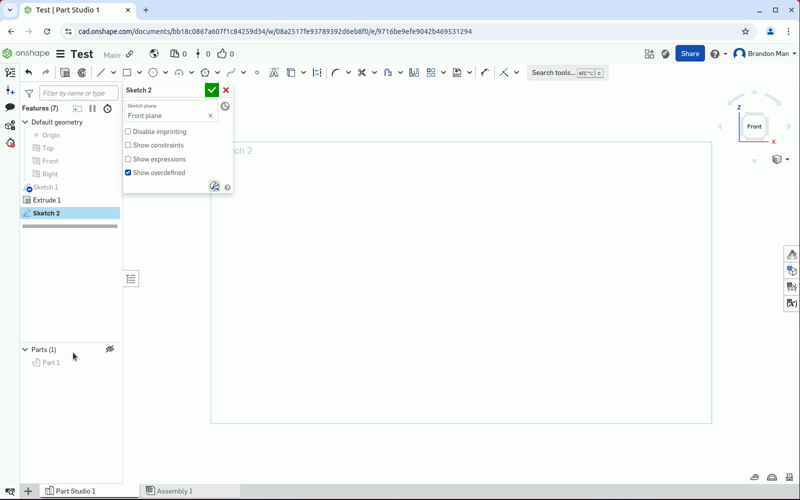
key(c)
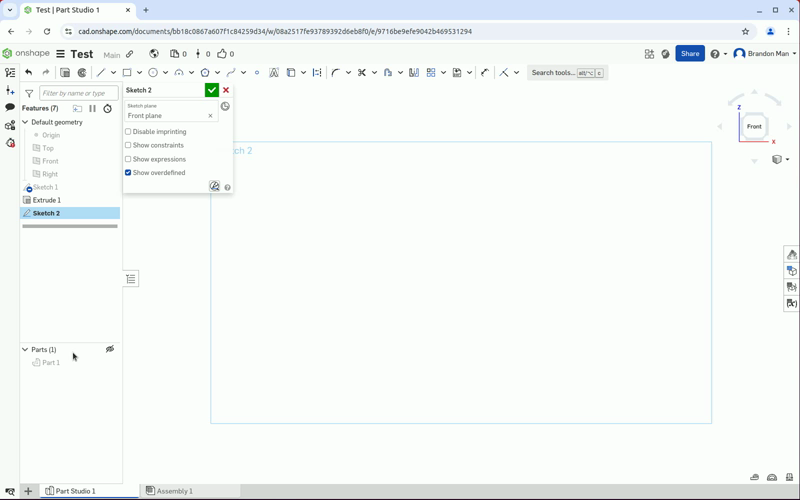
key_down(shift)
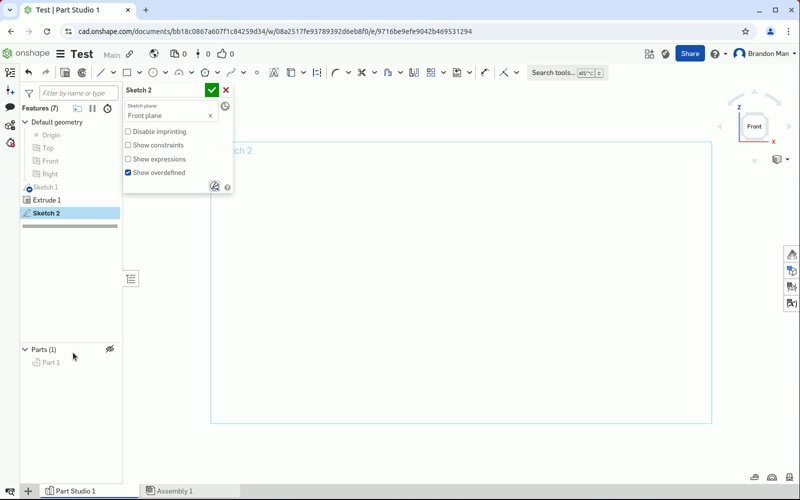
mouse_move(461, 282)
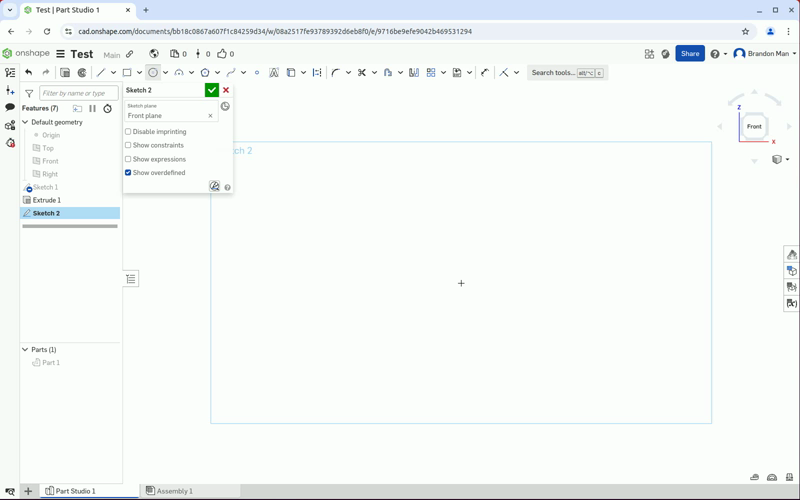
click(461, 282)
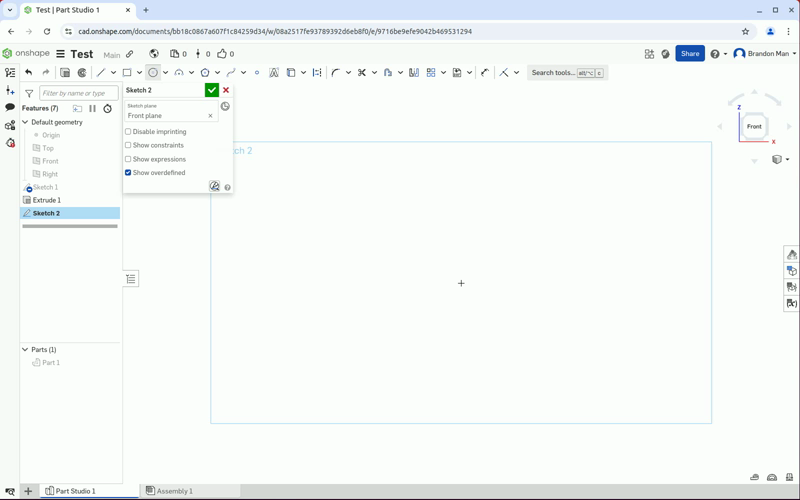
key_up(shift)
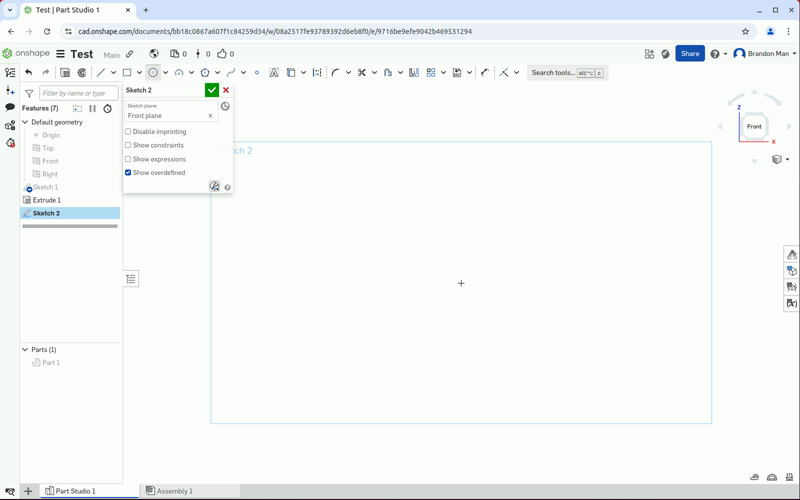
mouse_move(476, 282)
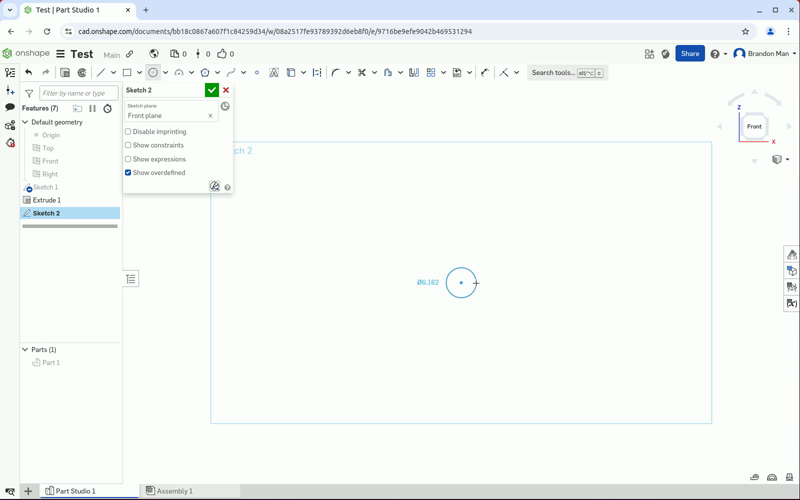
click(476, 282)
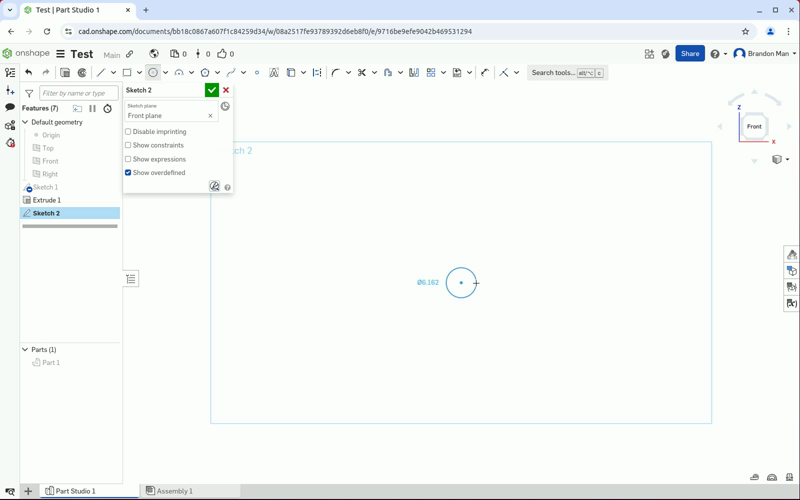
key(esc)
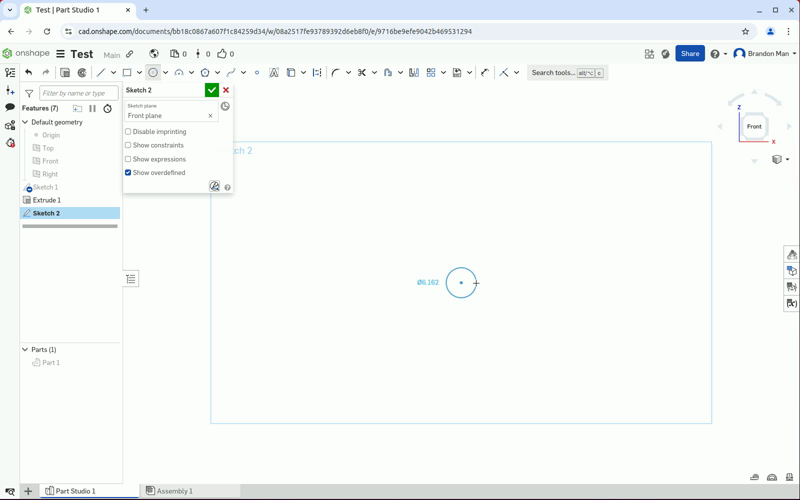
mouse_move(465, 291)
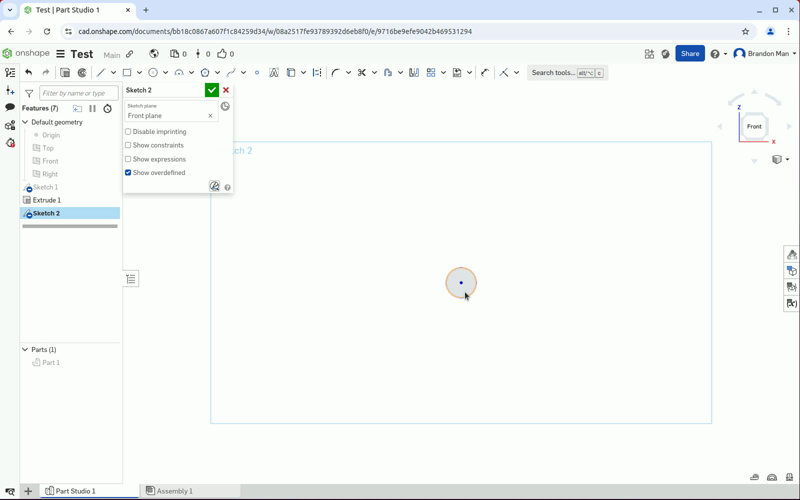
scroll(6)
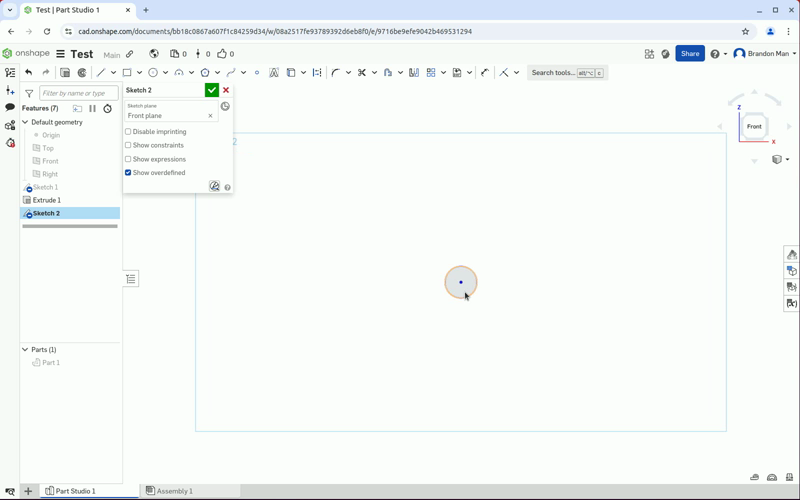
scroll(6)
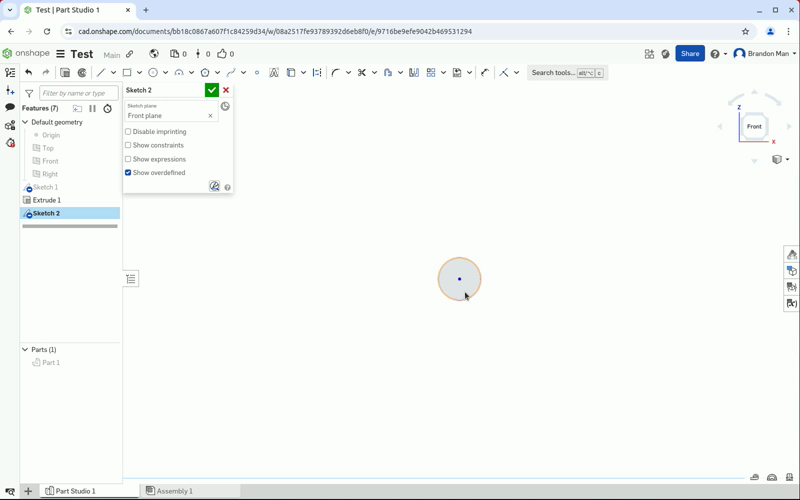
scroll(6)
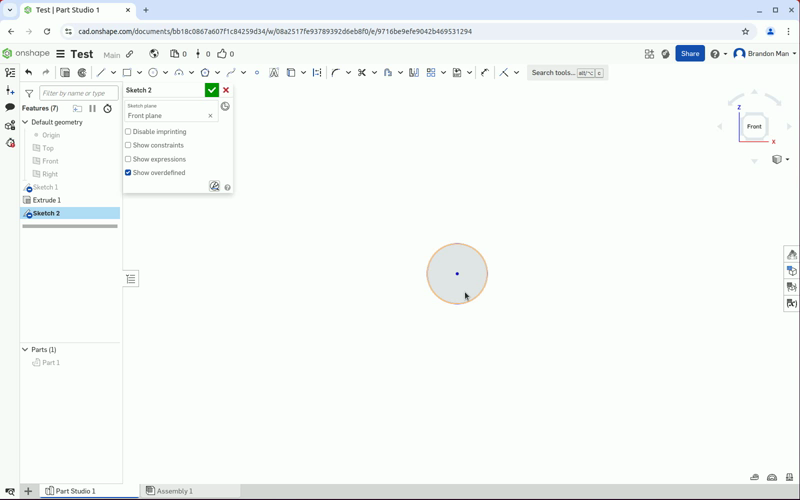
scroll(6)
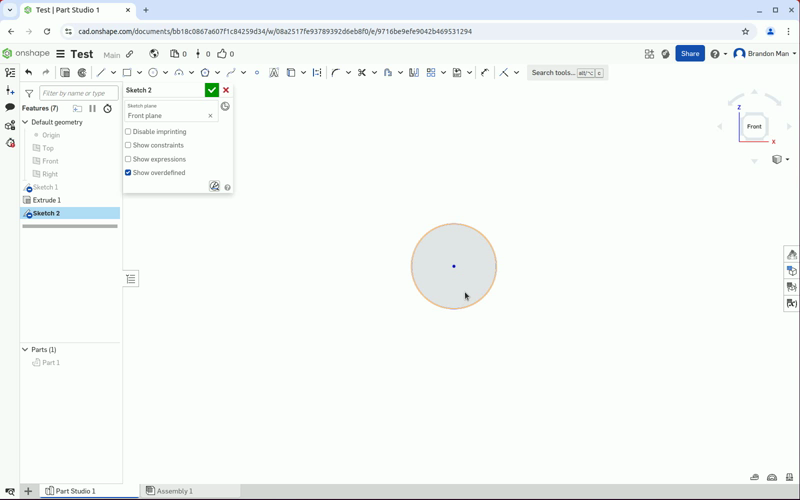
scroll(6)
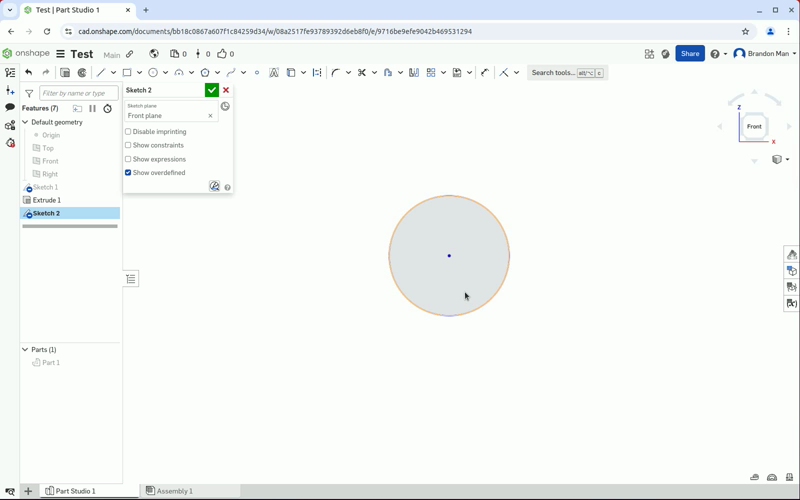
scroll(6)
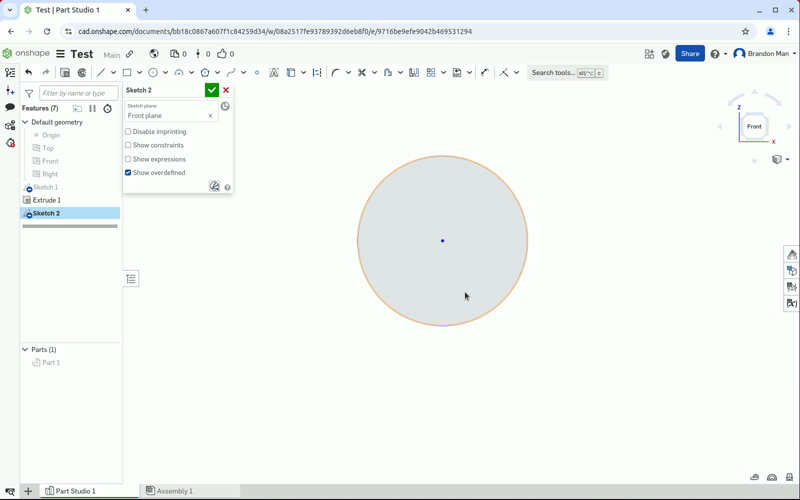
scroll(6)
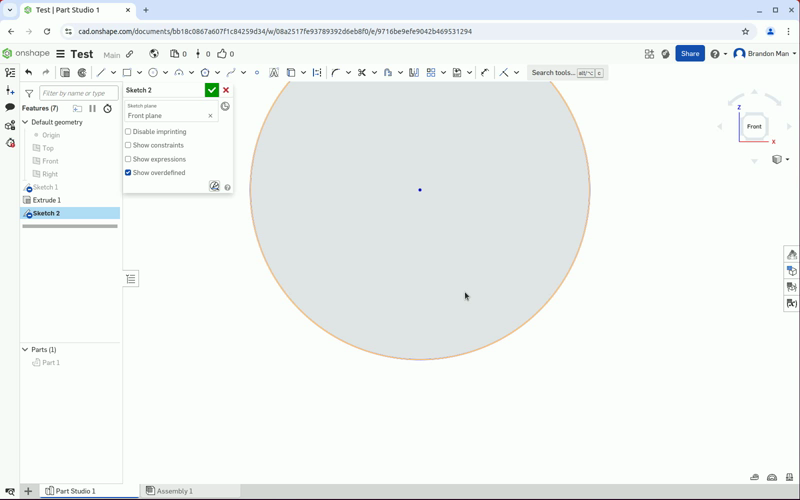
click(465, 291)
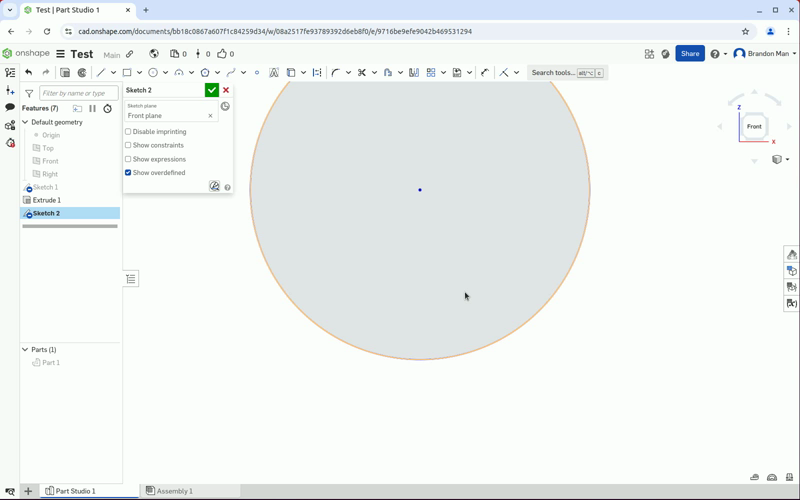
scroll(-6)
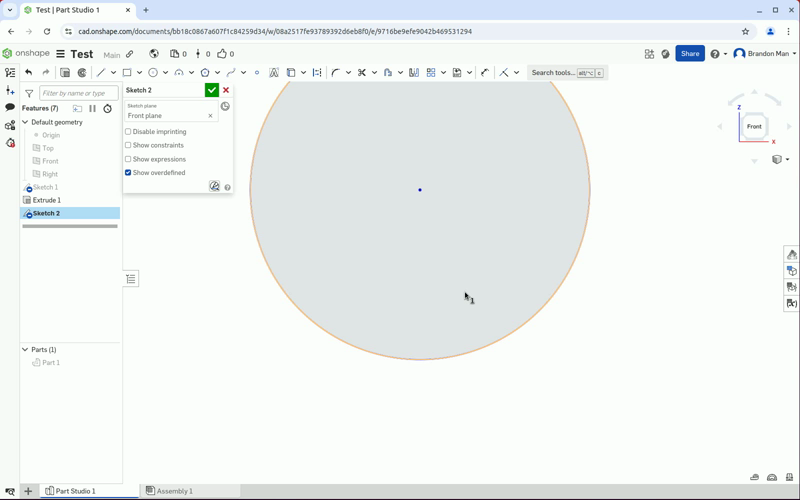
scroll(-6)
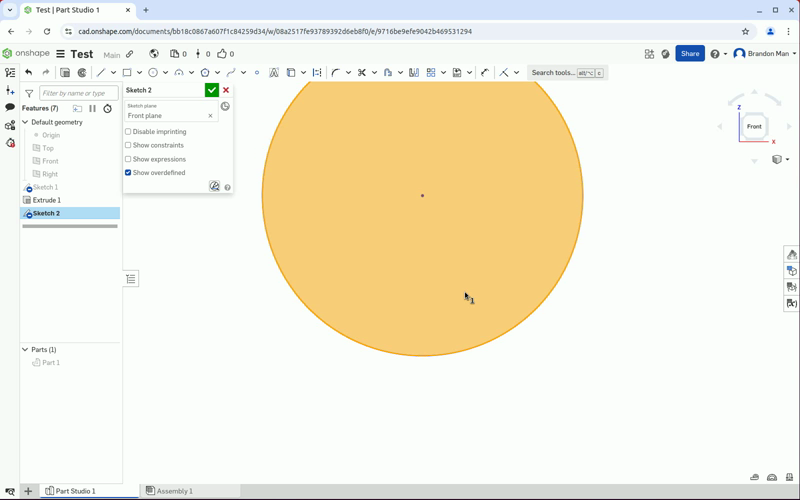
scroll(-6)
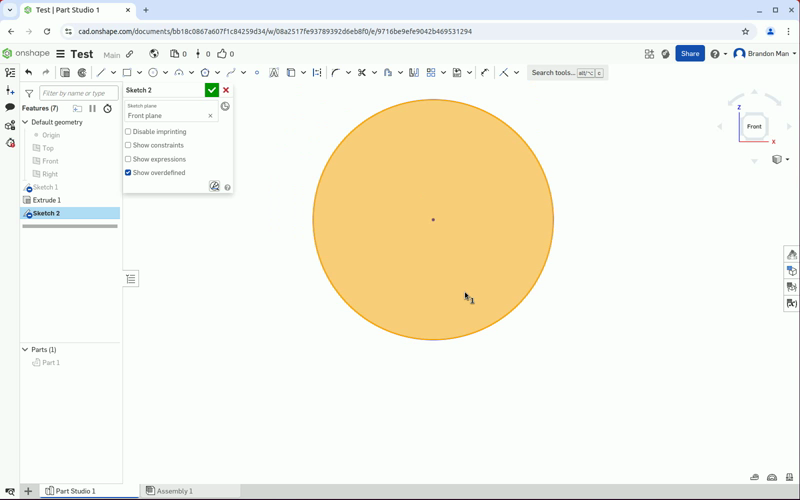
scroll(-6)
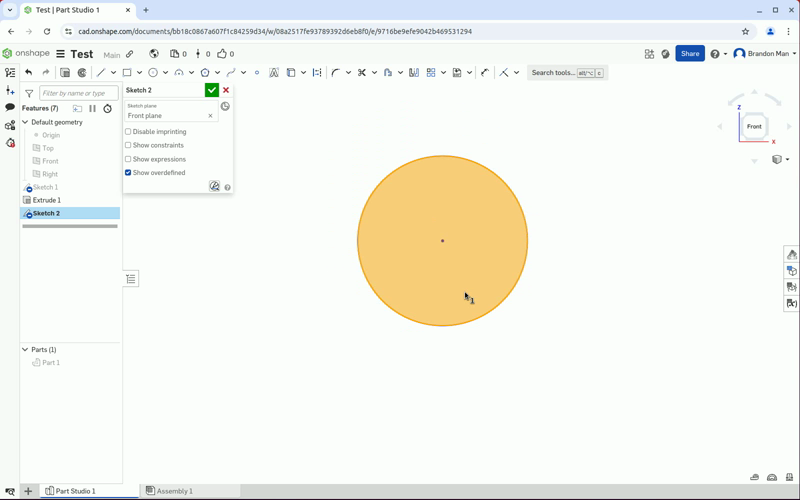
scroll(-6)
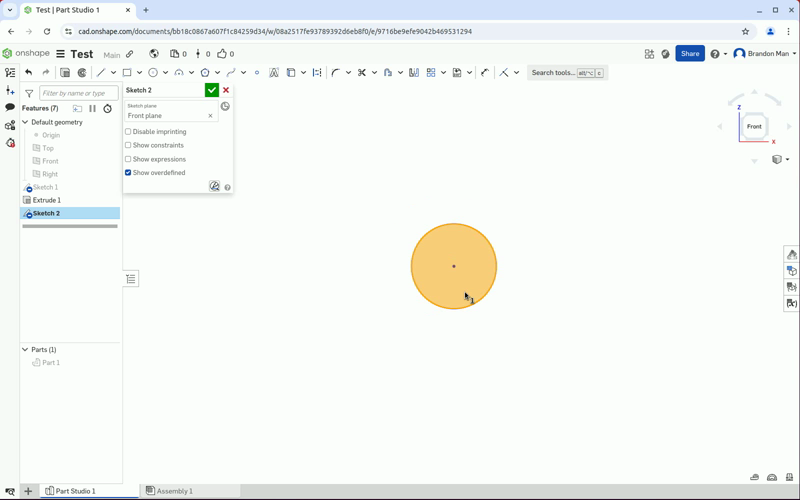
scroll(-6)
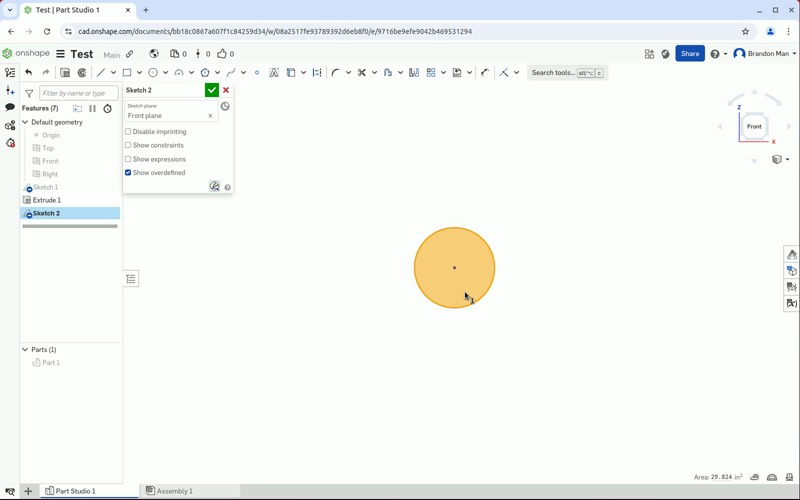
scroll(-6)
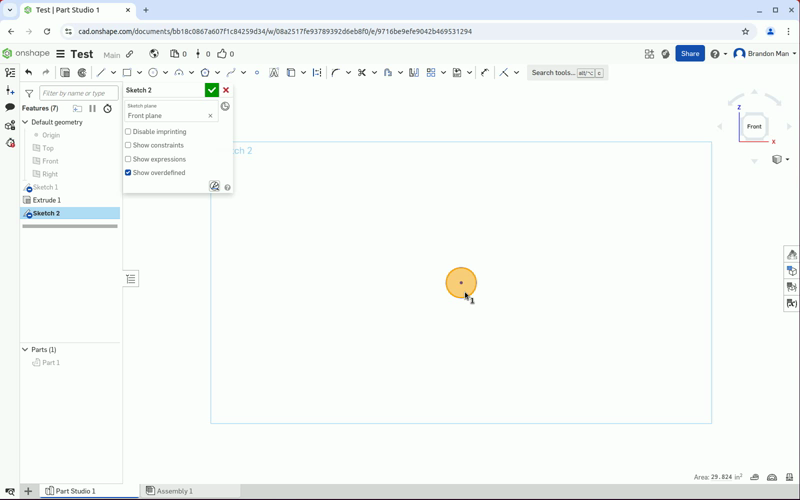
mouse_move(73, 352)
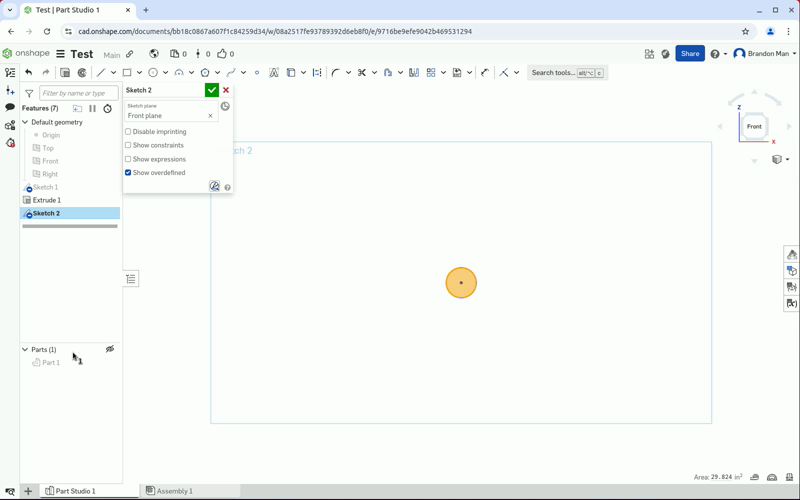
key(shift+y)
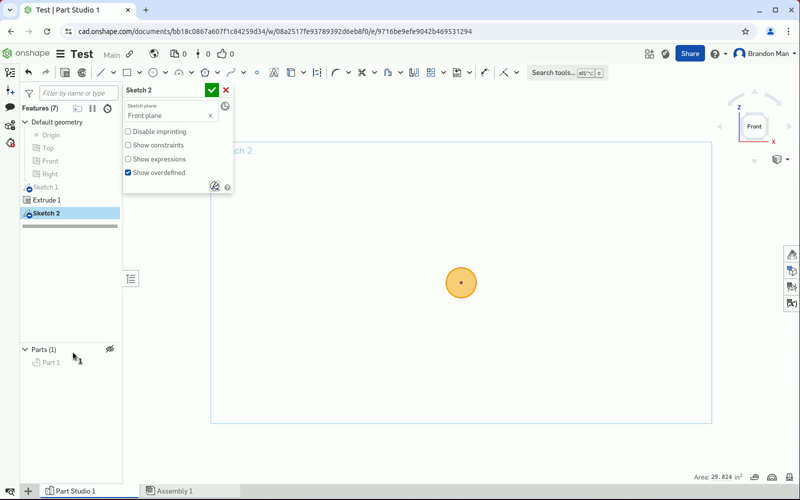
key(shift+e)
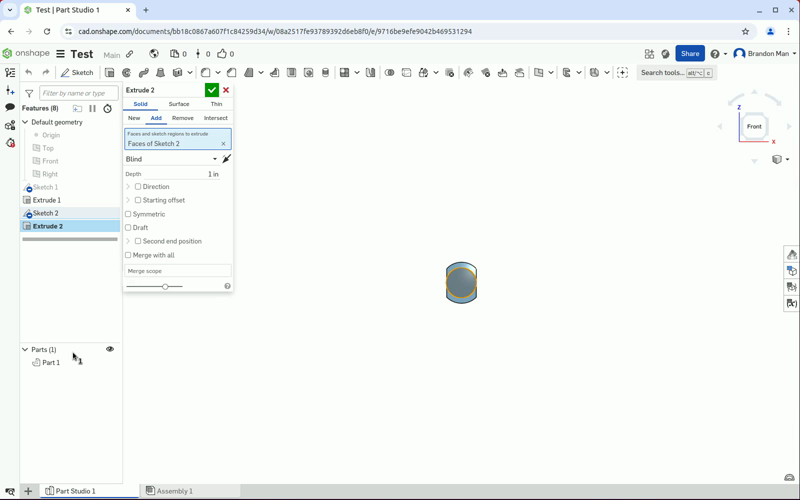
mouse_move(143, 106)
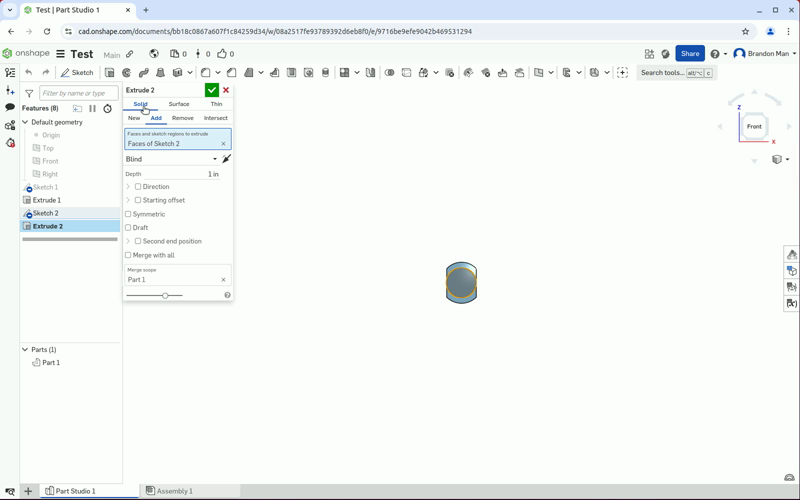
click(143, 106)
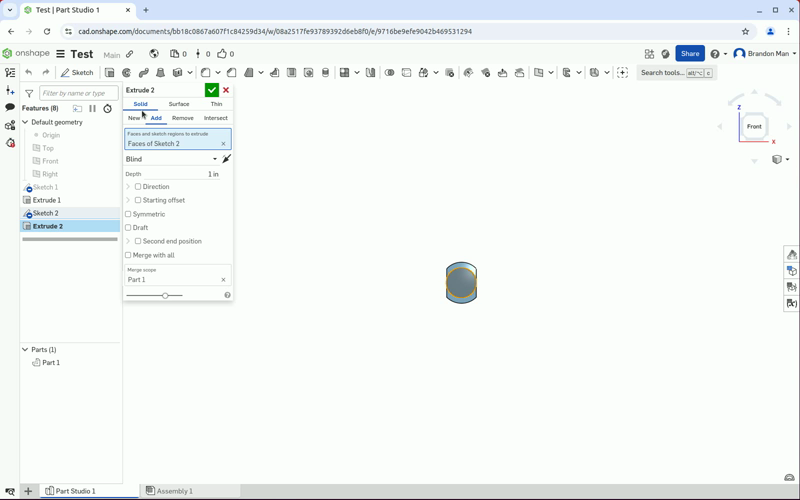
mouse_move(137, 120)
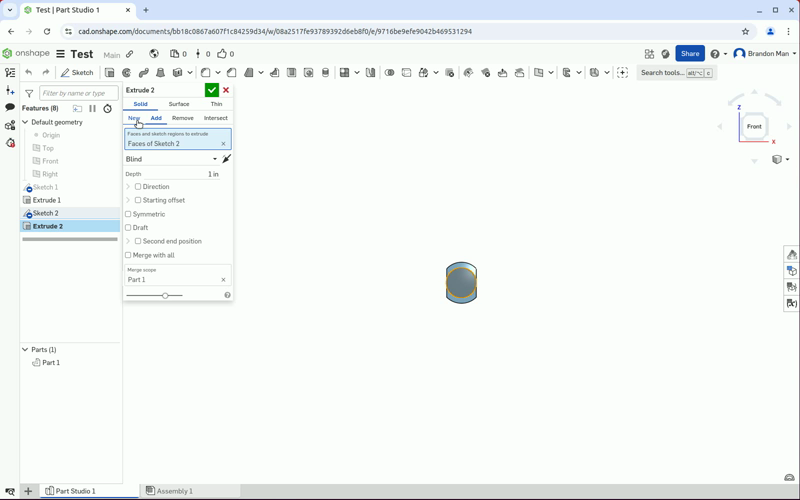
click(137, 120)
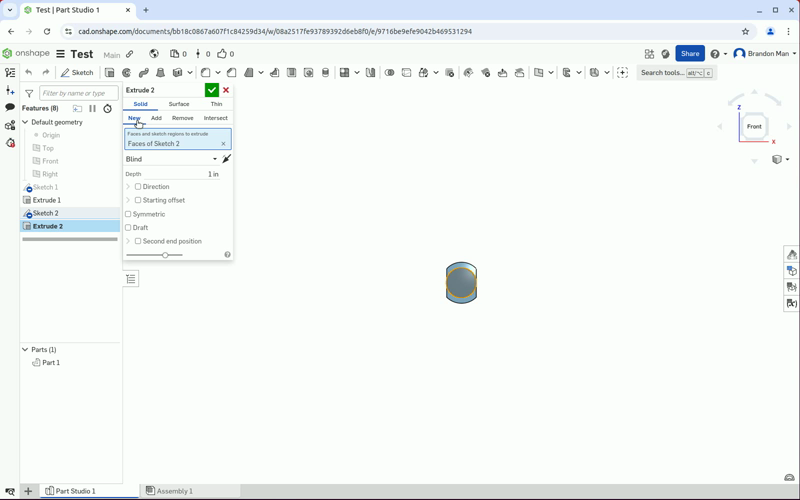
key(tab, 4)
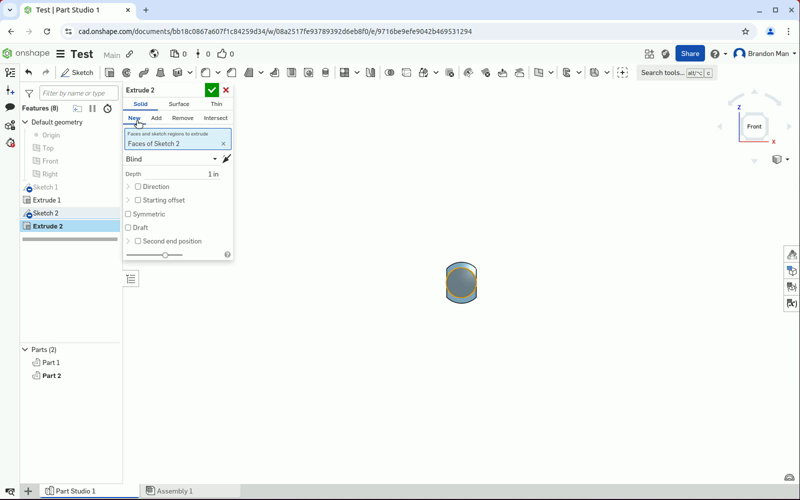
text(46.216)
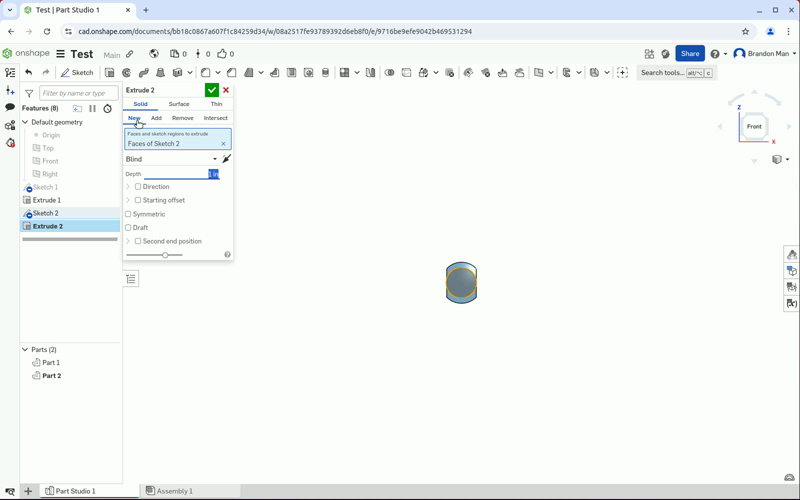
key(tab, 3)
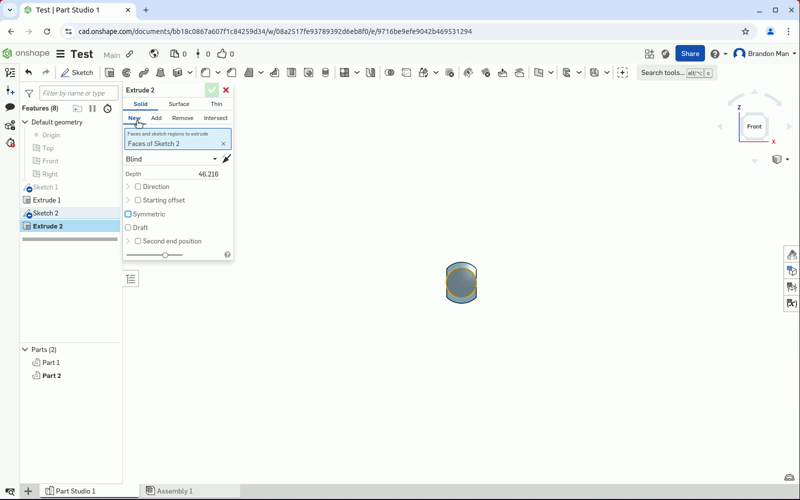
key(space)
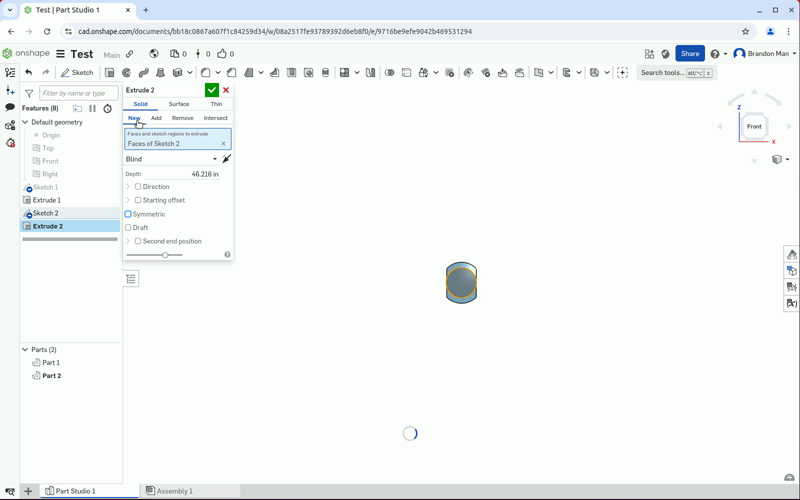
key(enter)
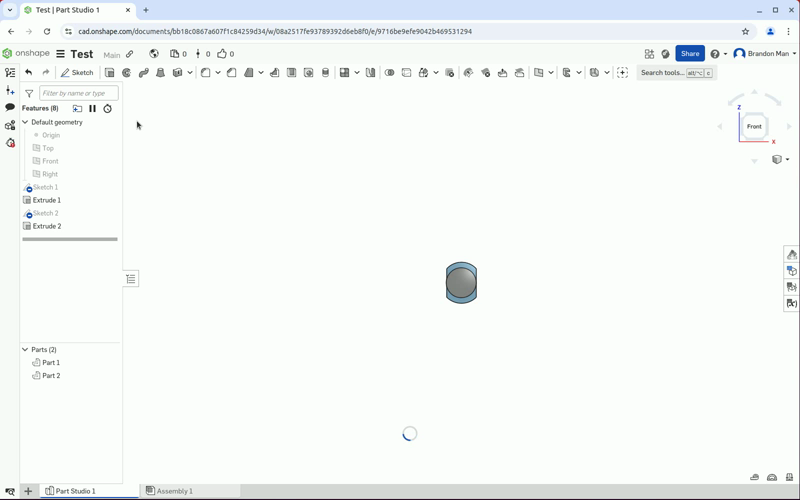
key(shift+h)
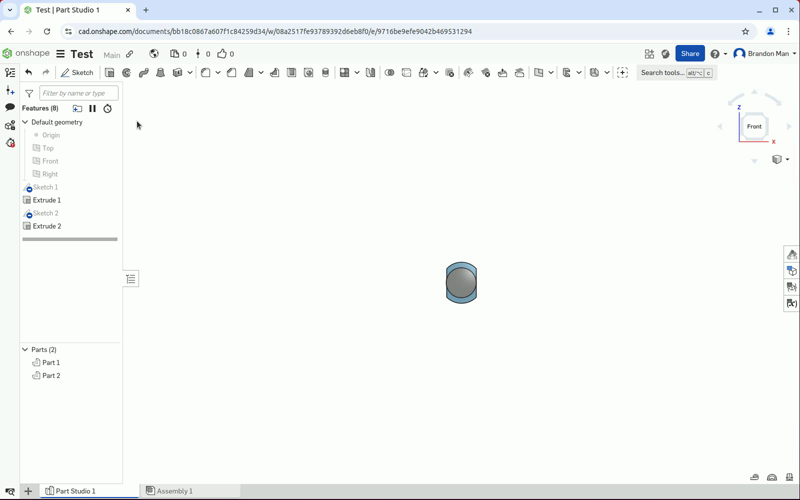
key(shift+h)
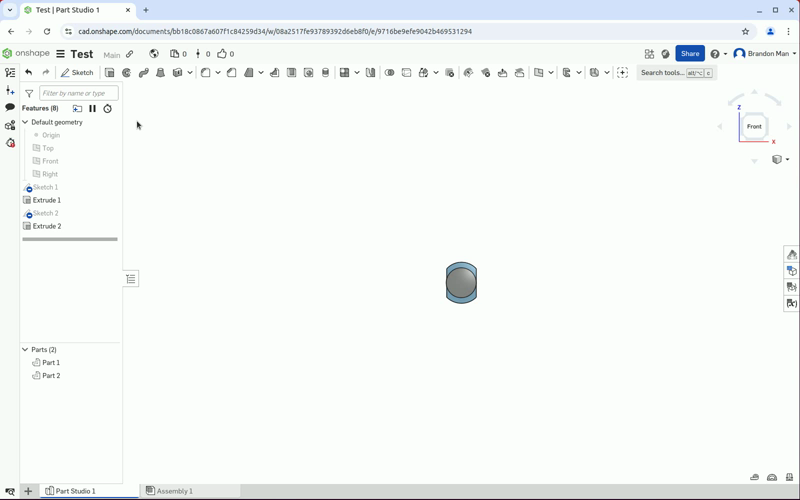
key(shift+7)
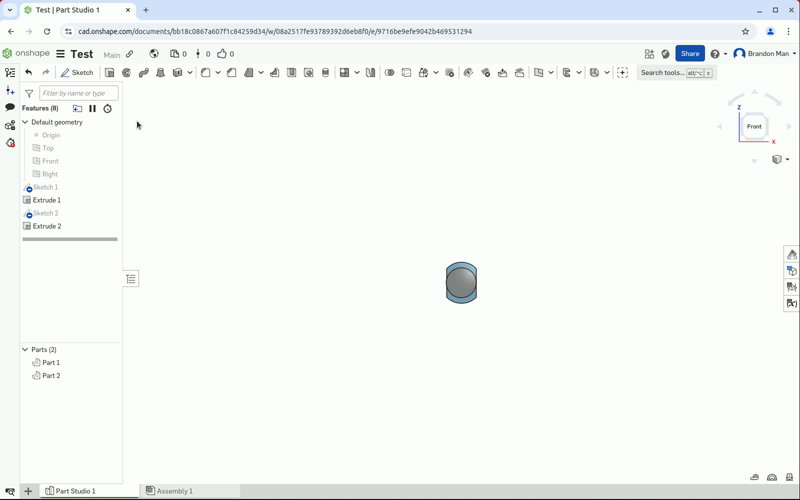
key(left, 2)
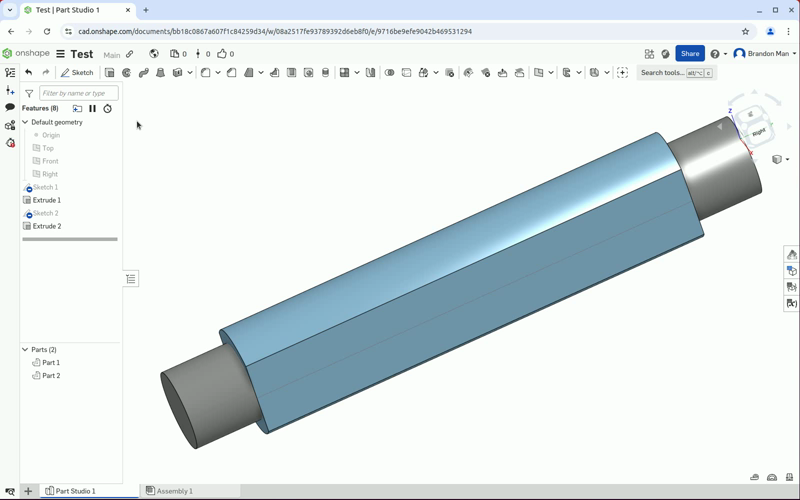
key(down, 2)
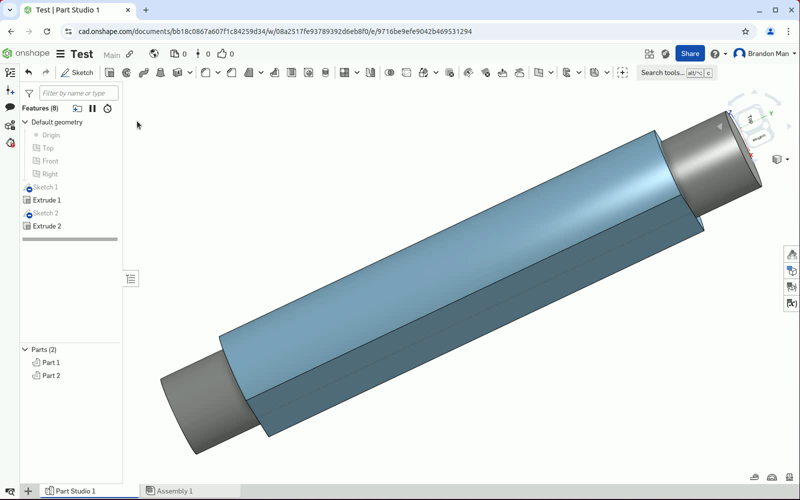
key(up, 2)
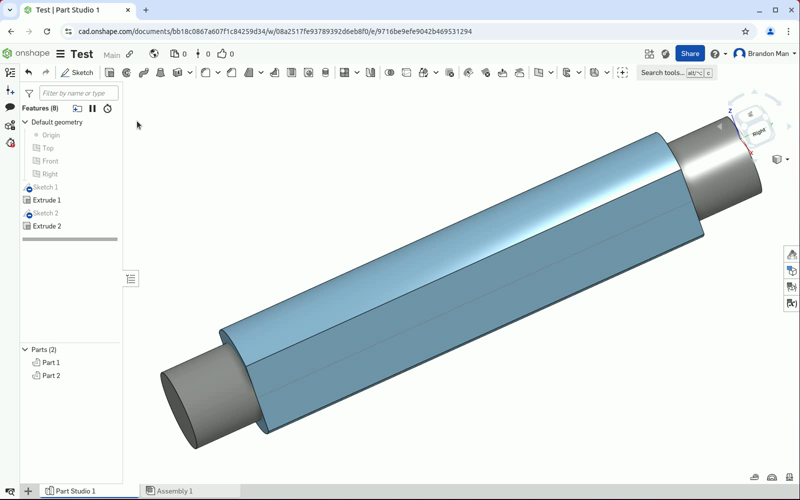
key(right, 2)
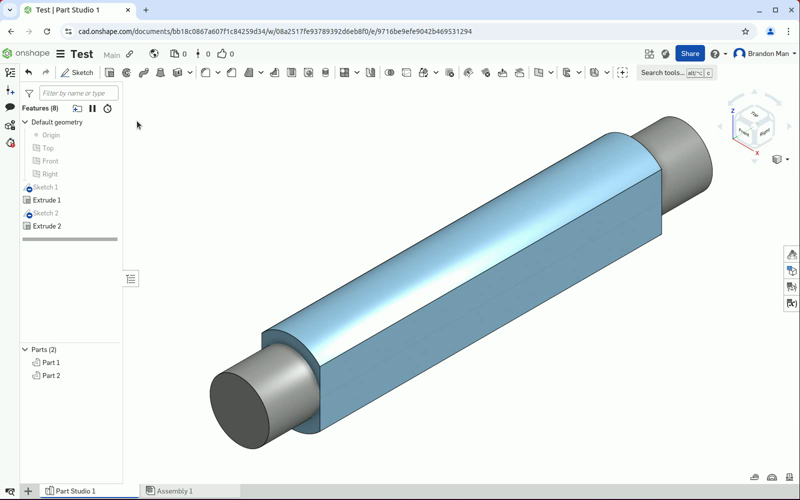
mouse_move(73, 189)
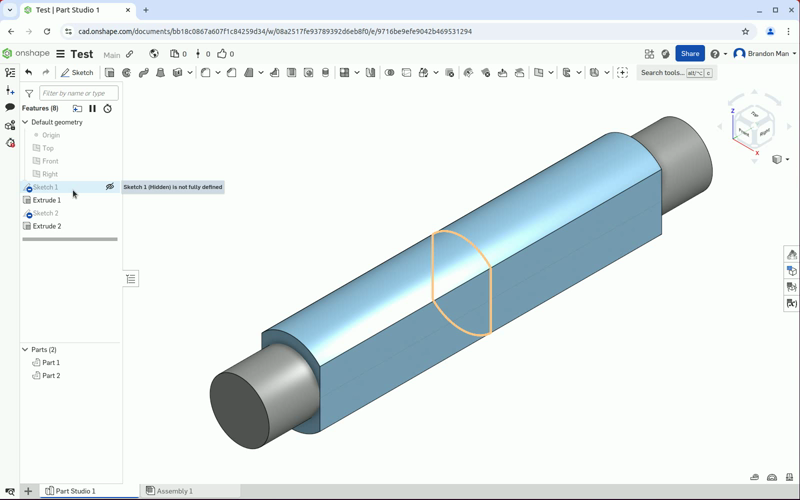
click(73, 189)